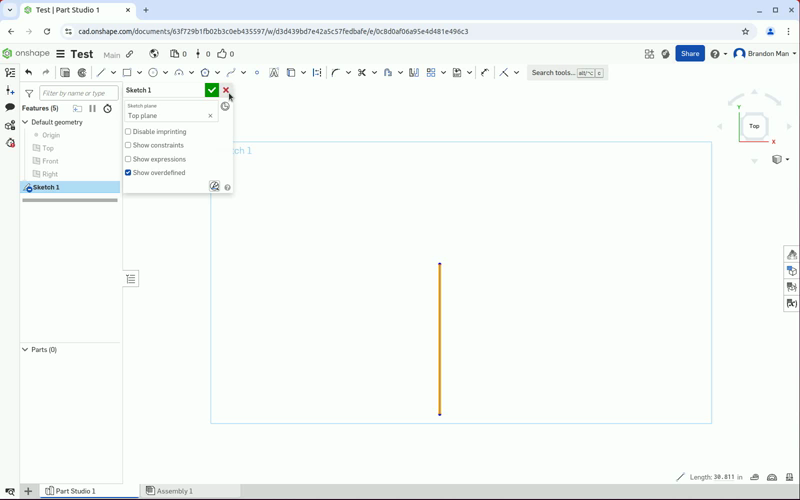
key(shift+h)
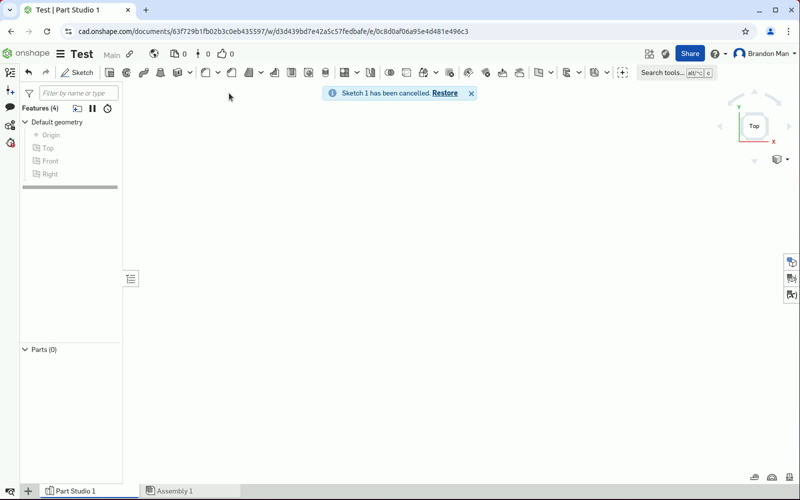
mouse_move(73, 352)
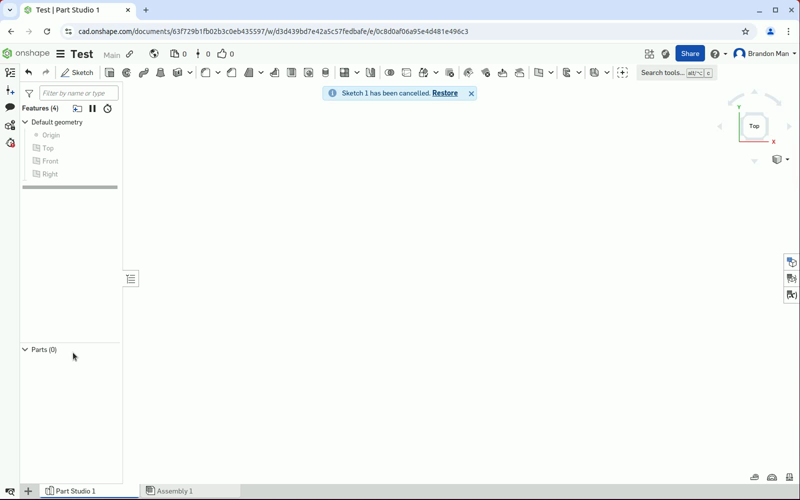
key(y)
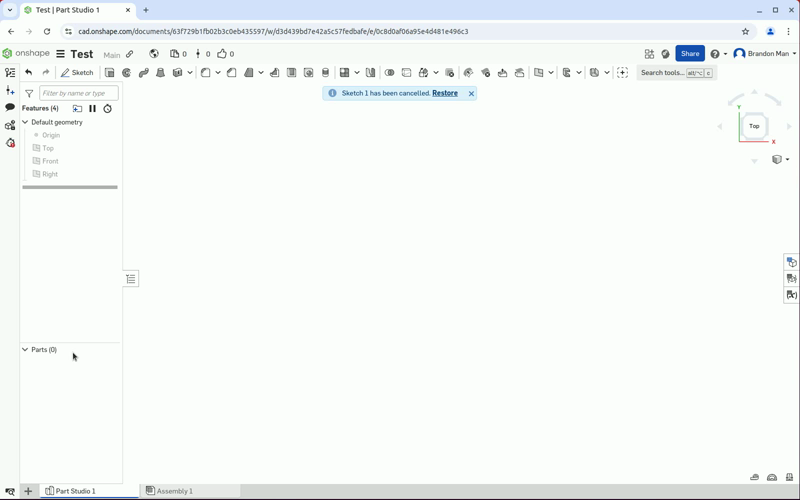
key(shift+p)
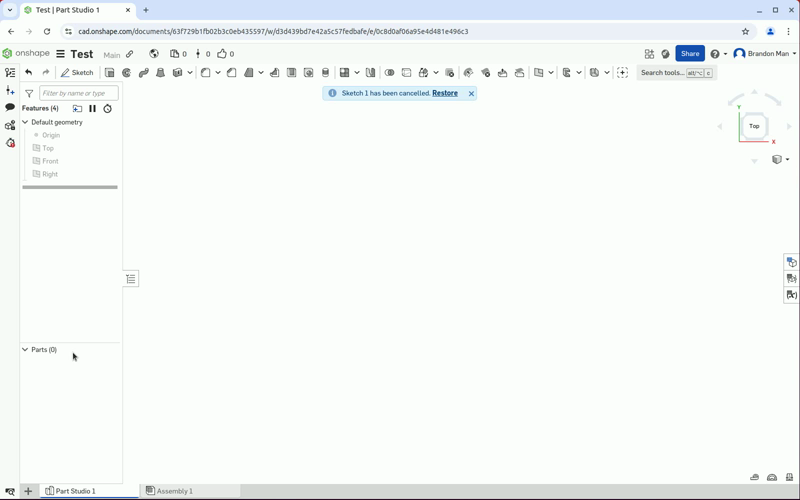
key(space)
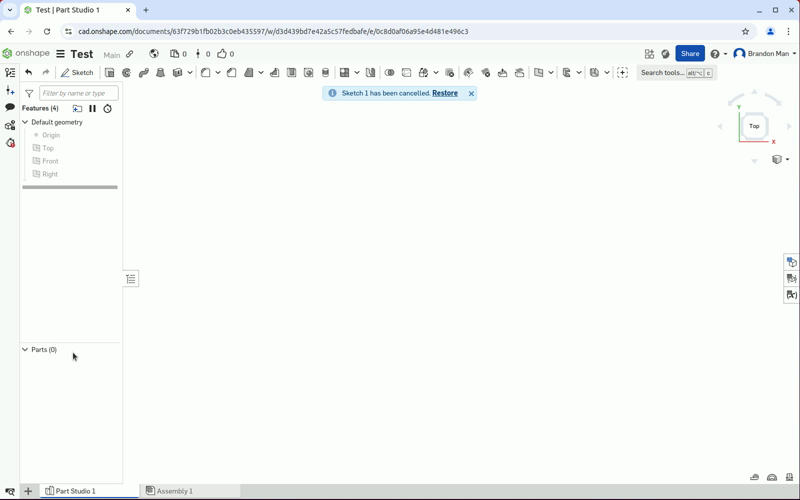
key_down(shift)
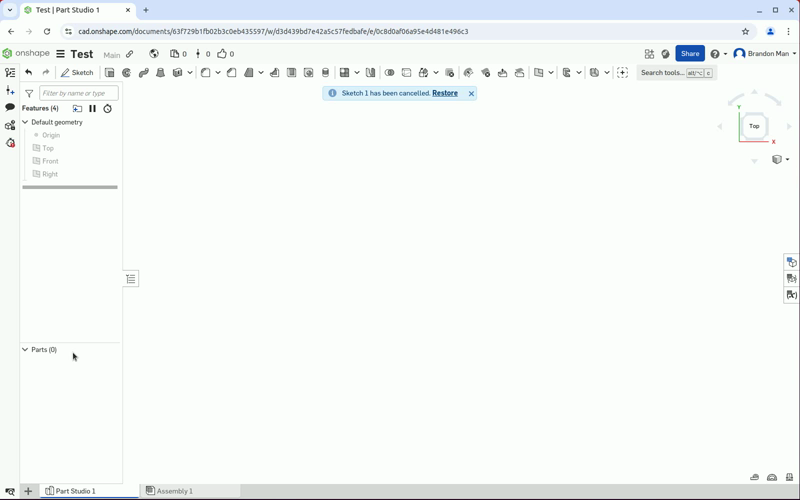
key(up)
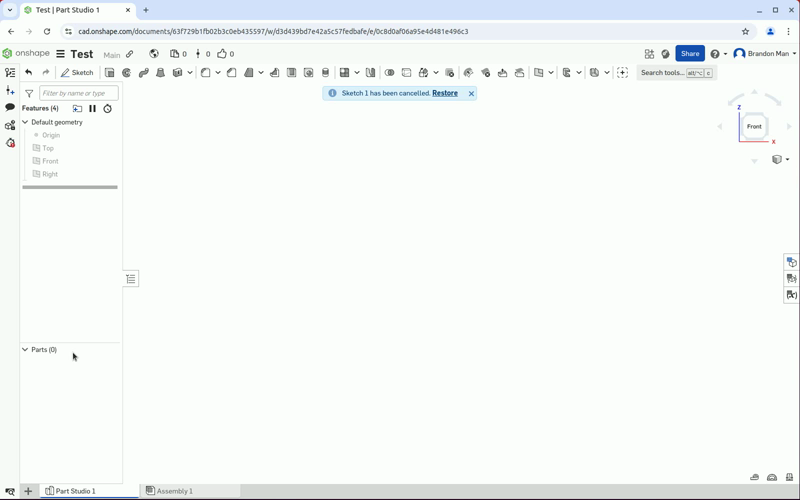
key_up(shift)
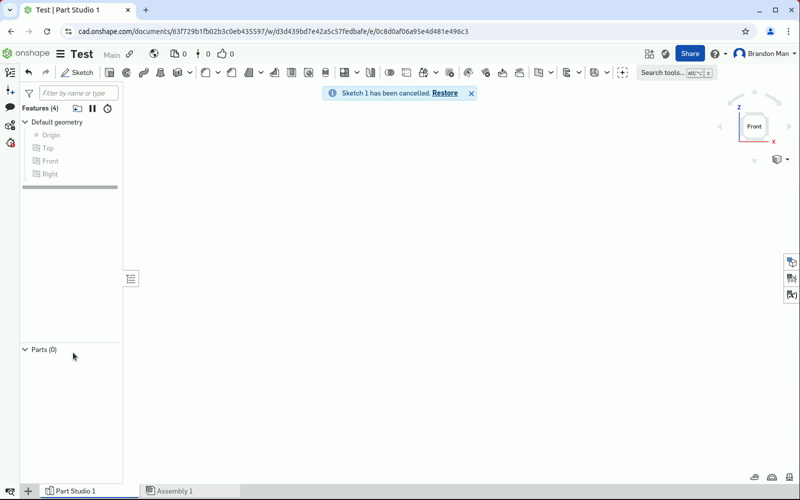
mouse_move(73, 352)
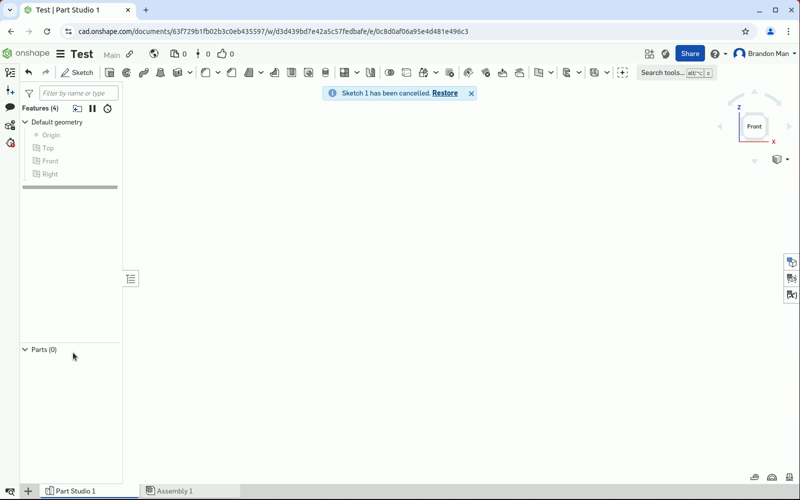
key(shift+y)
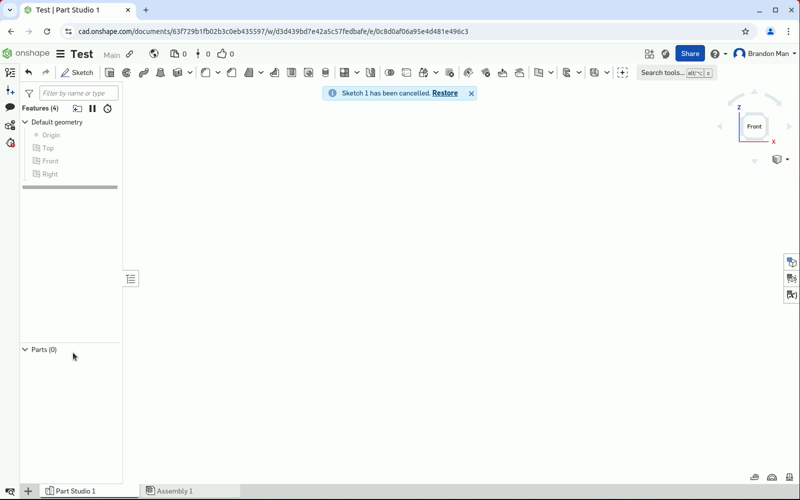
key(shift+s)
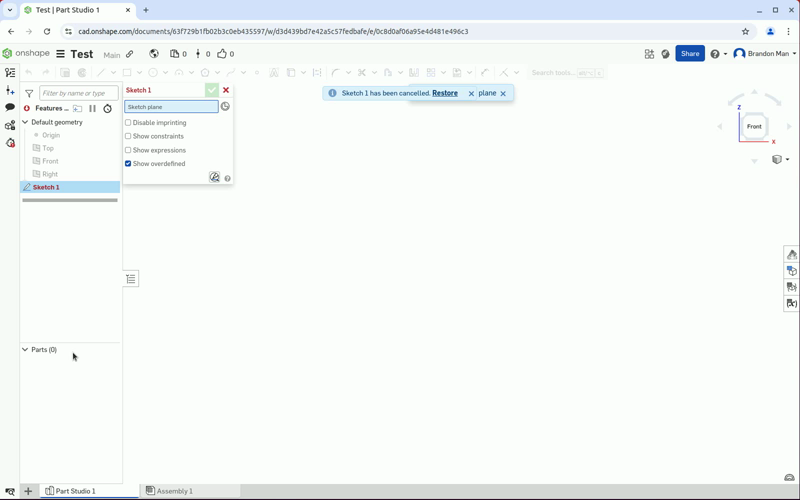
mouse_move(73, 163)
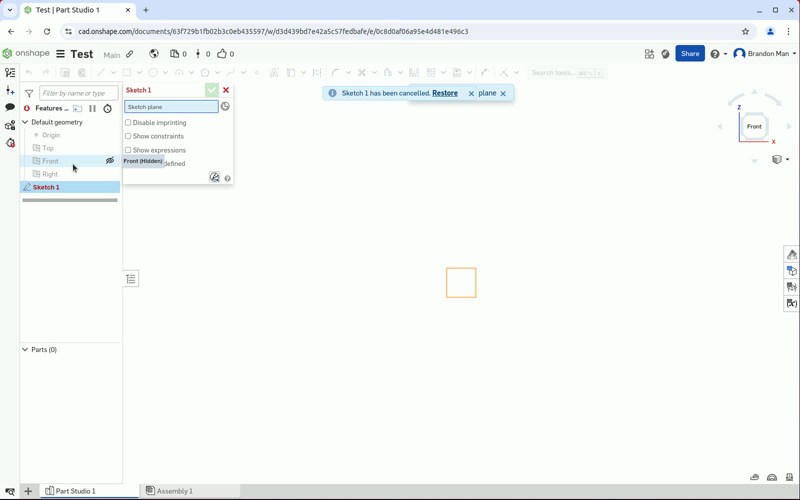
click(73, 163)
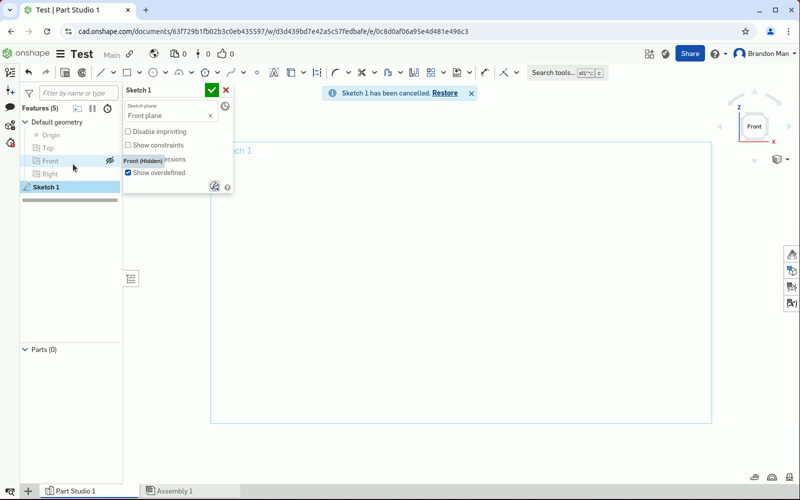
mouse_move(73, 352)
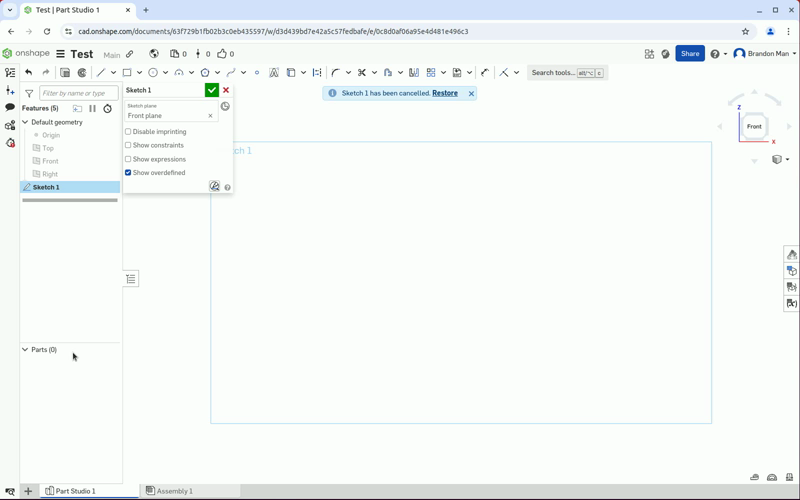
key(y)
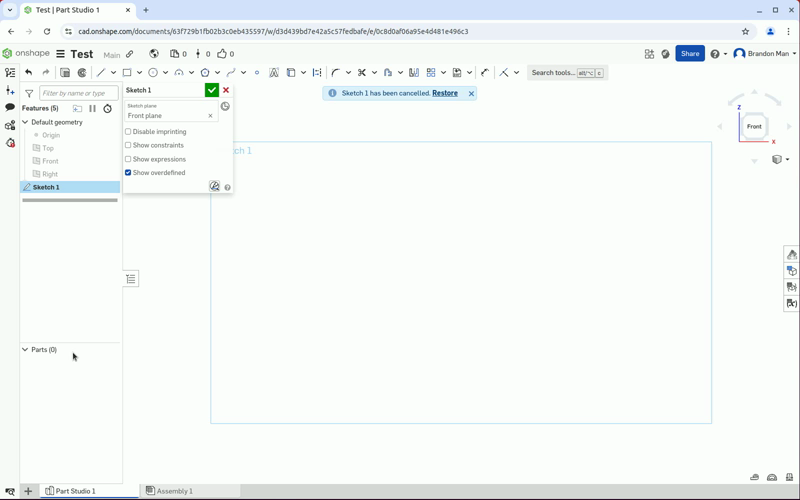
key(l)
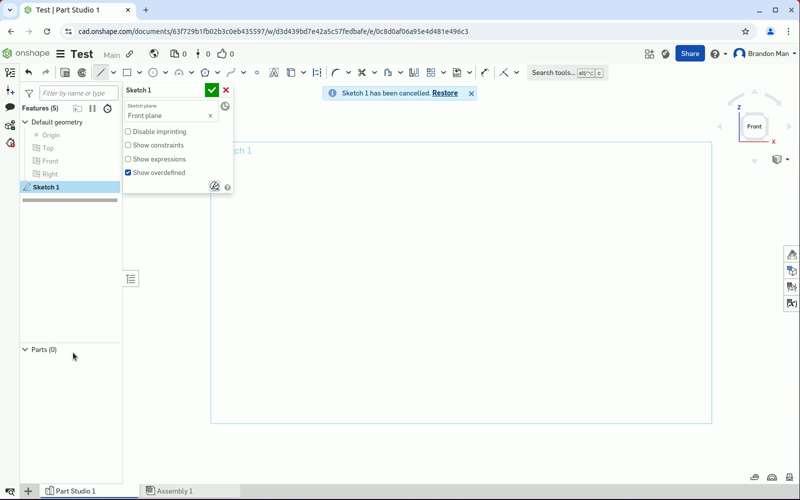
key_down(shift)
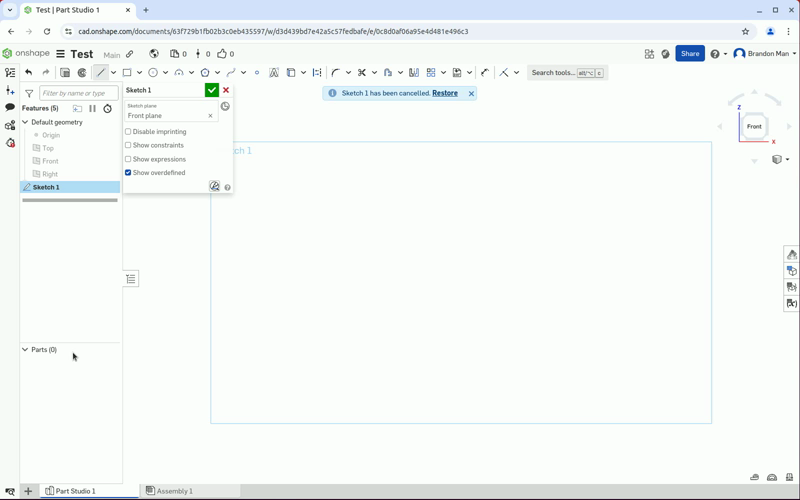
mouse_move(348, 280)
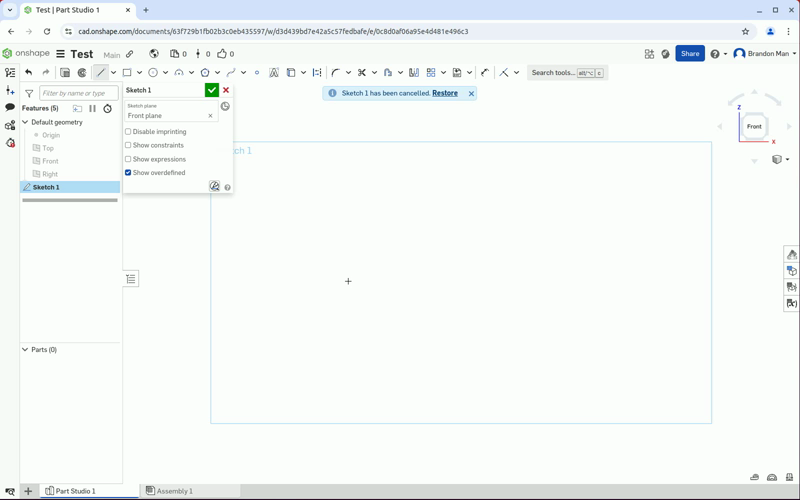
click(348, 280)
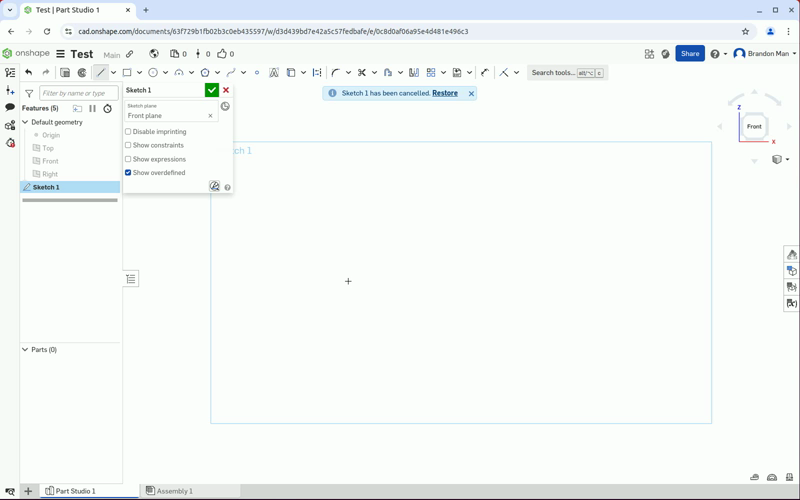
key_up(shift)
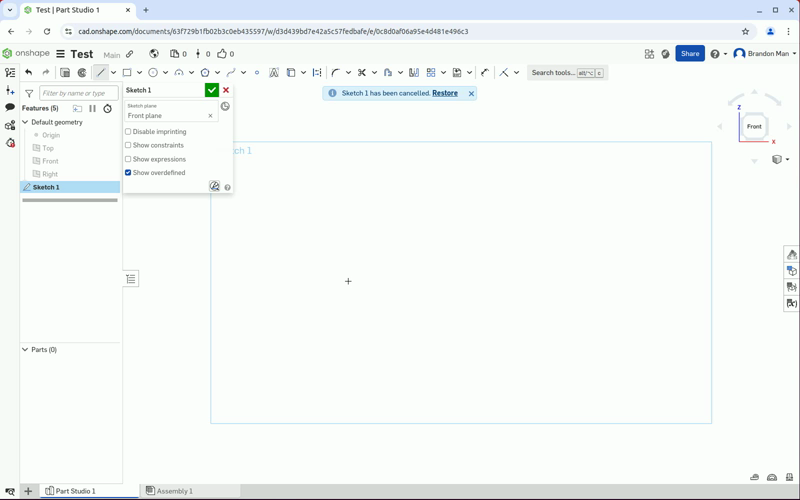
key_down(shift)
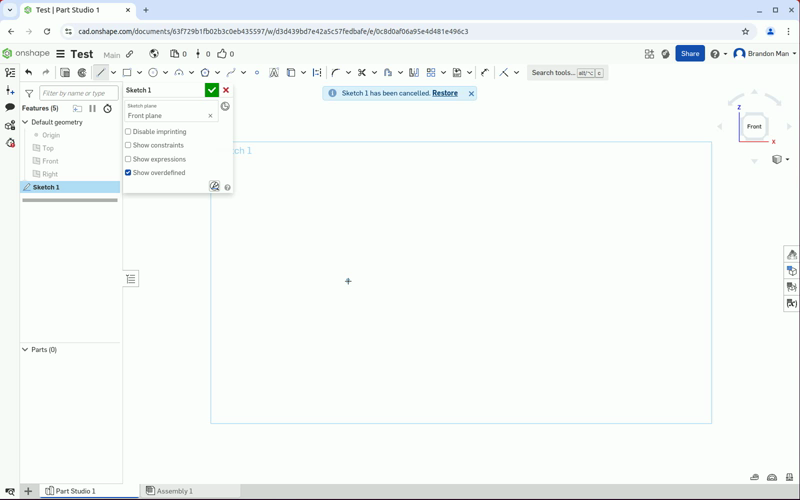
mouse_move(378, 280)
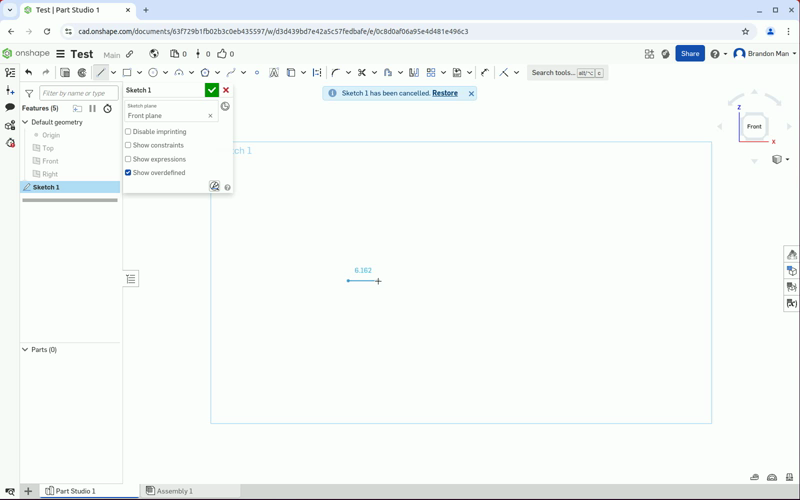
mouse_move(395, 280)
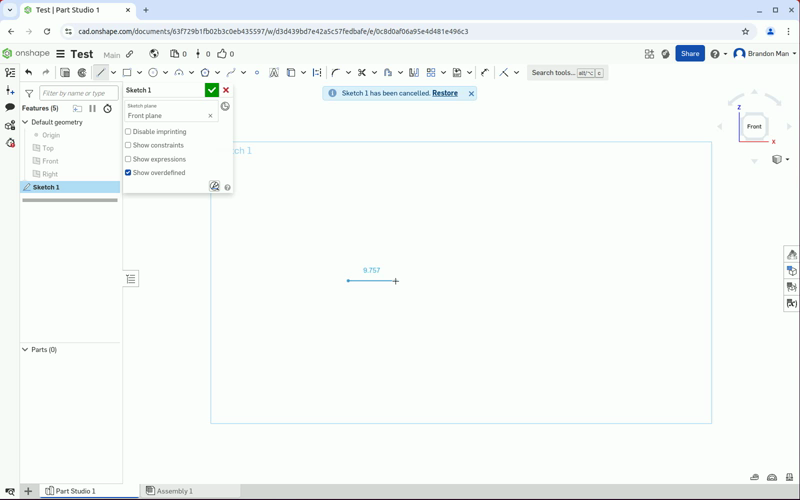
click(395, 280)
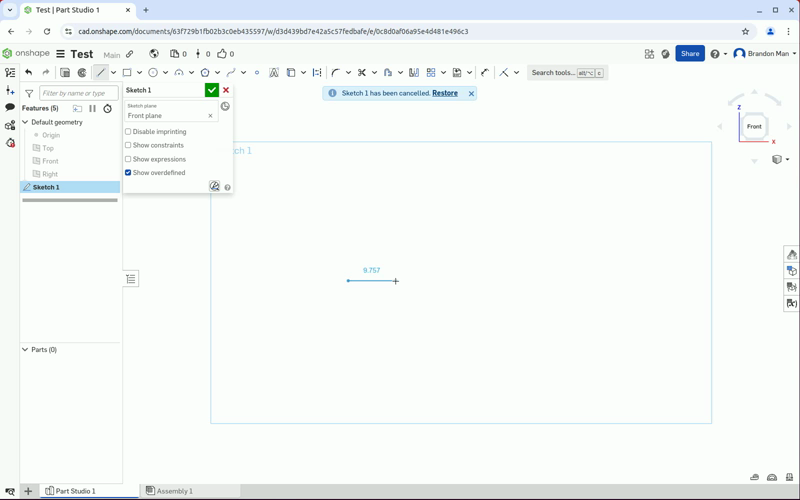
key_up(shift)
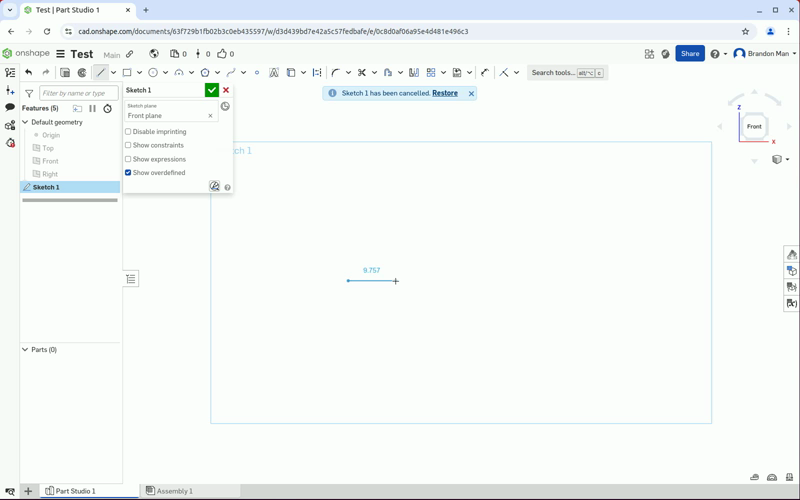
key_down(shift)
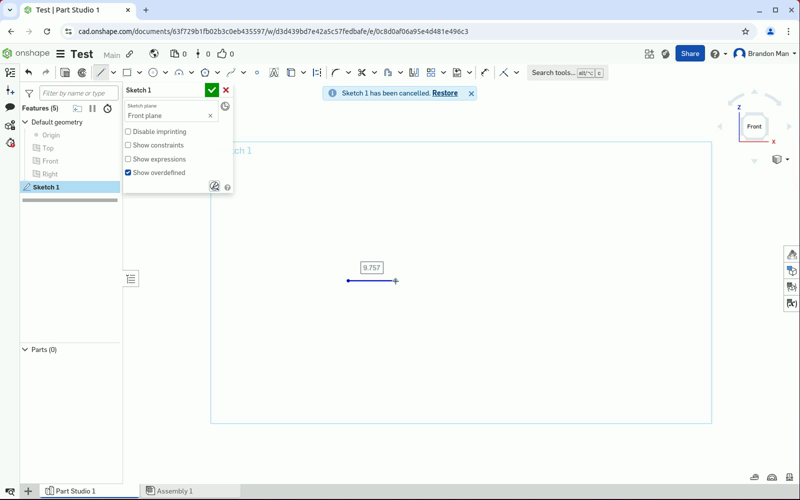
mouse_move(425, 280)
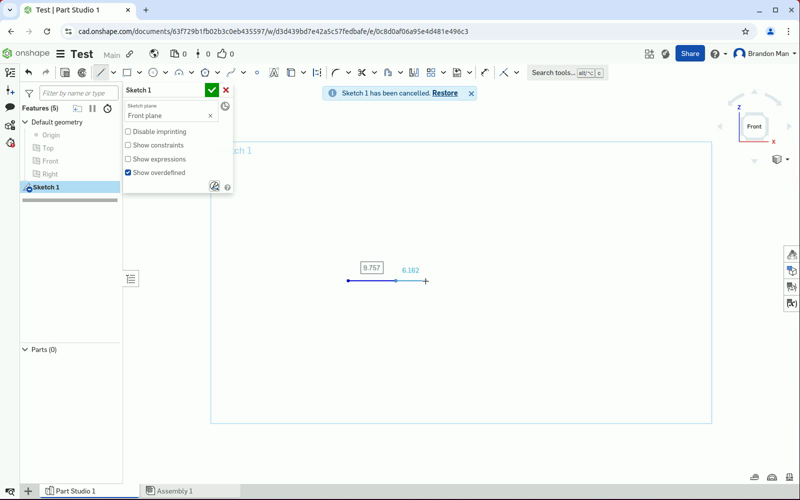
mouse_move(395, 228)
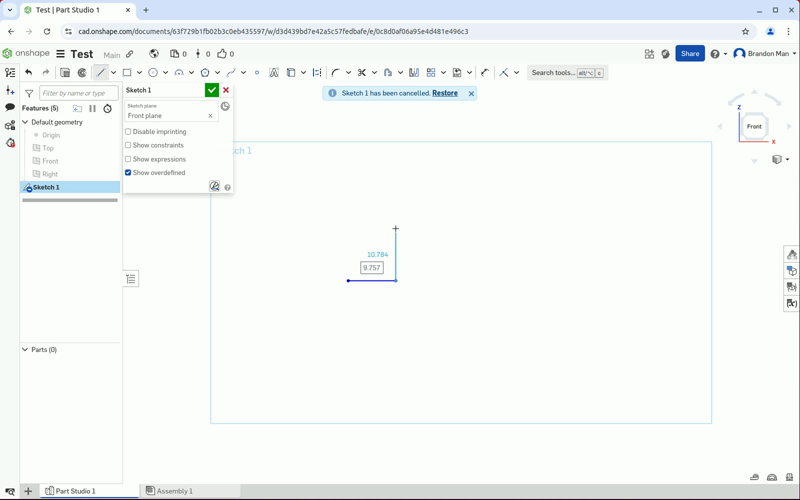
click(395, 228)
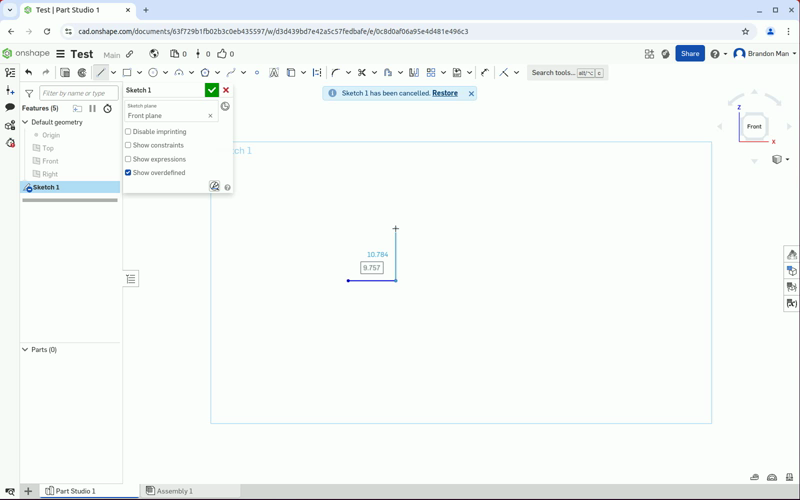
key_up(shift)
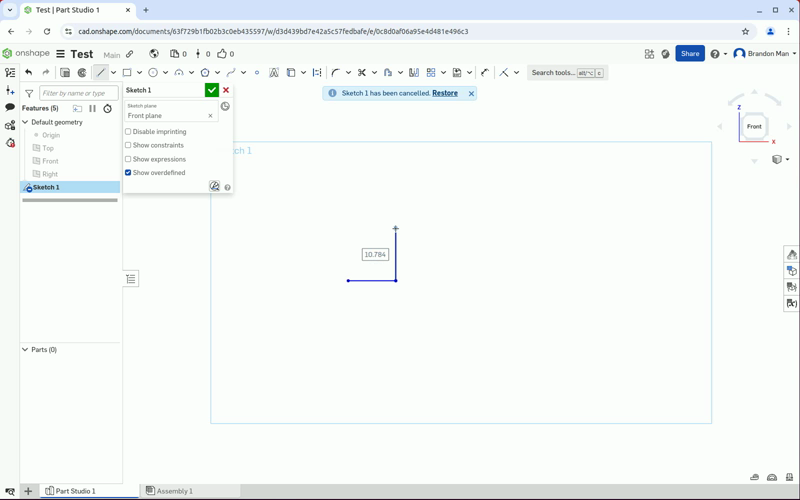
key_down(shift)
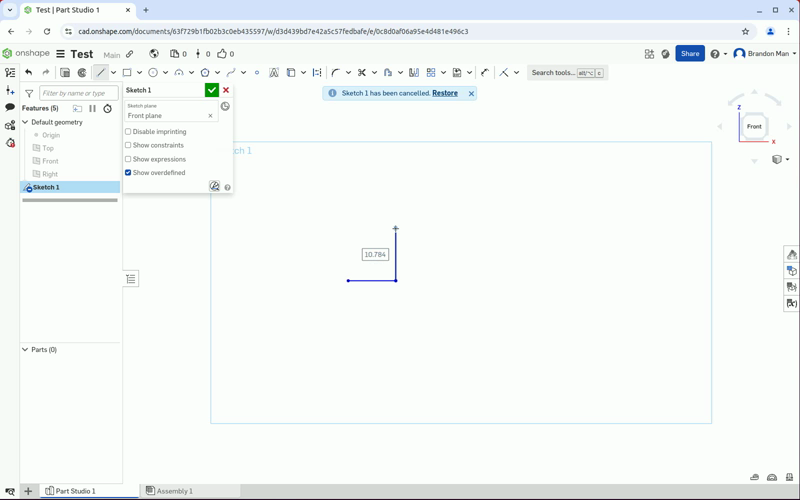
mouse_move(425, 228)
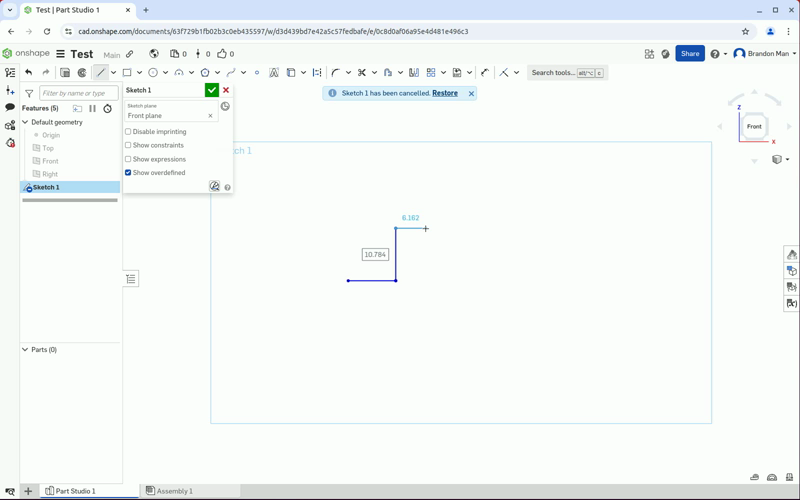
mouse_move(348, 228)
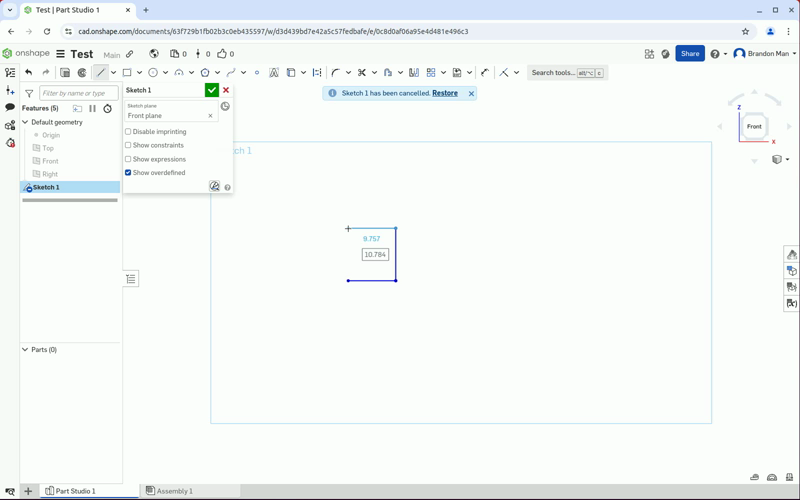
click(348, 228)
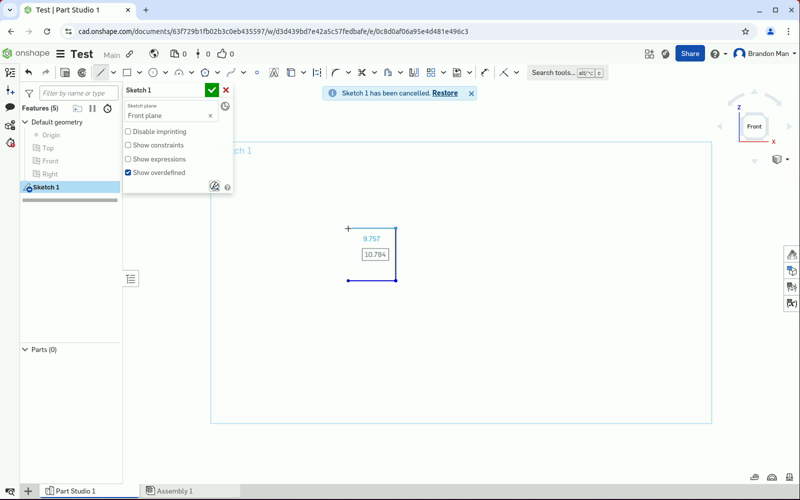
key_up(shift)
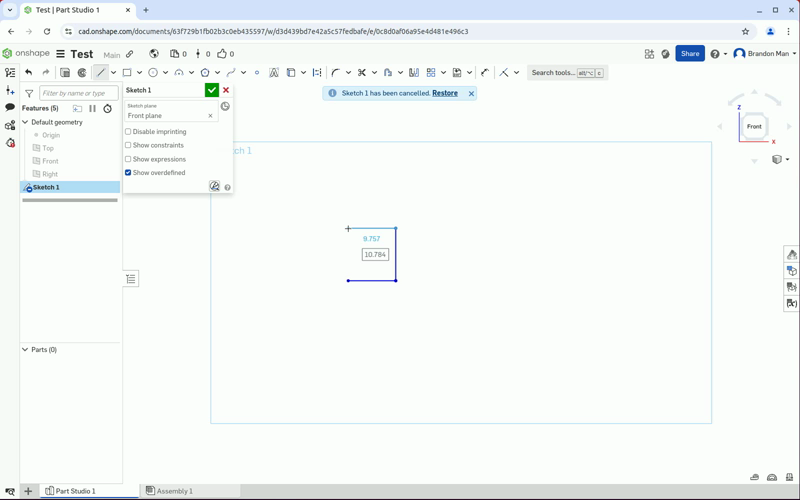
mouse_move(378, 228)
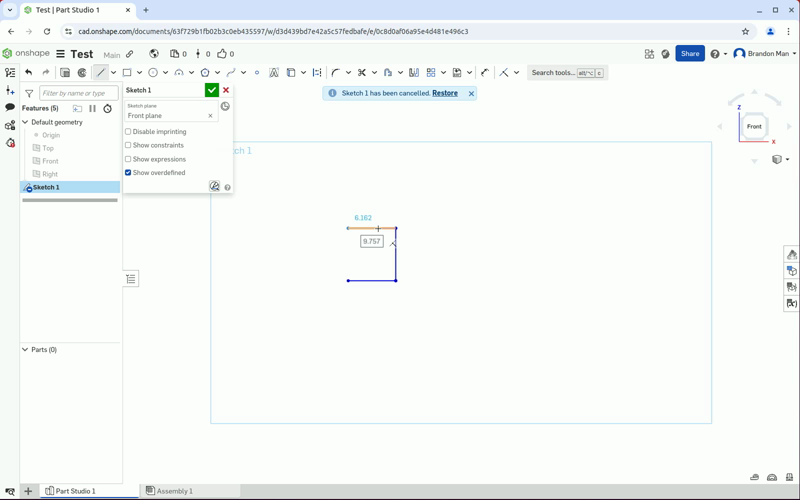
key_down(shift)
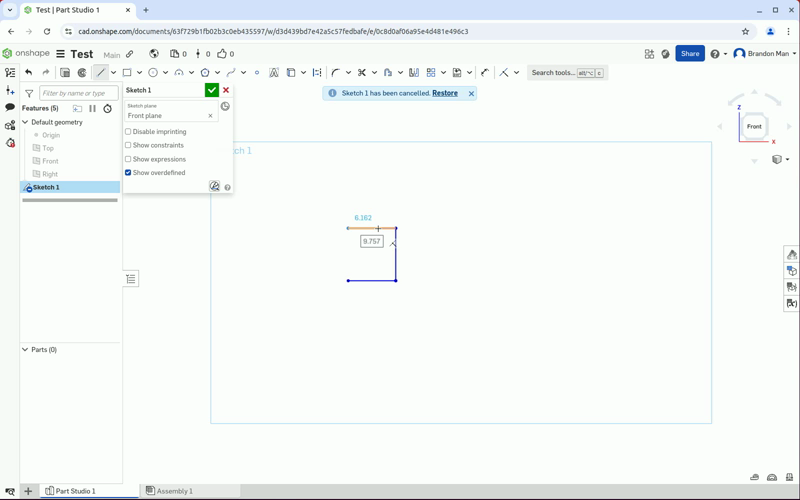
mouse_move(348, 280)
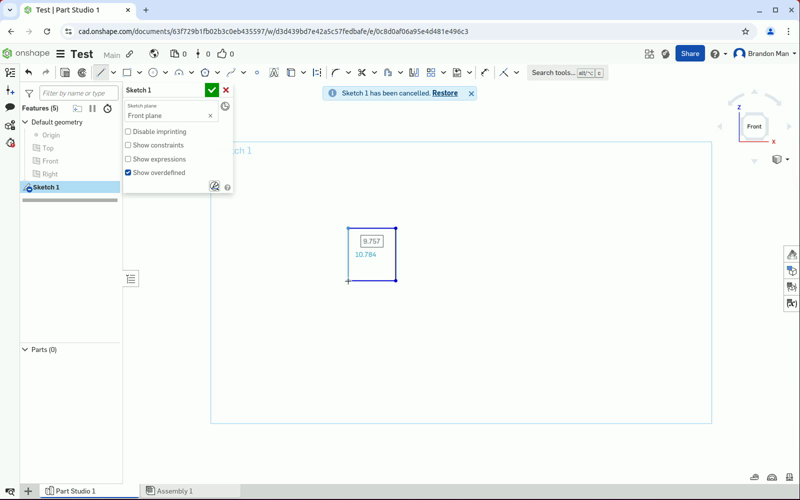
key_up(shift)
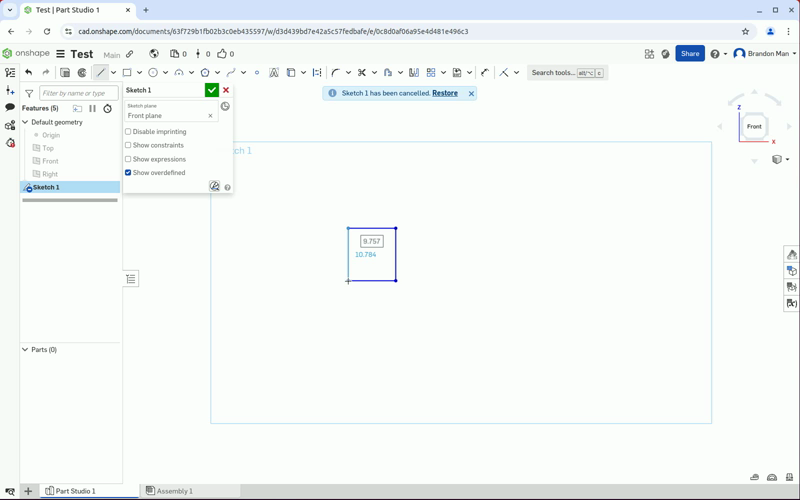
click(348, 280)
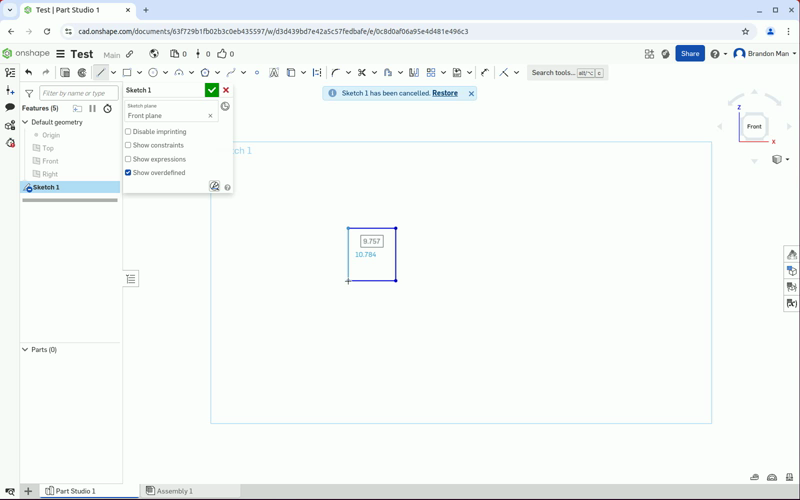
key(esc)
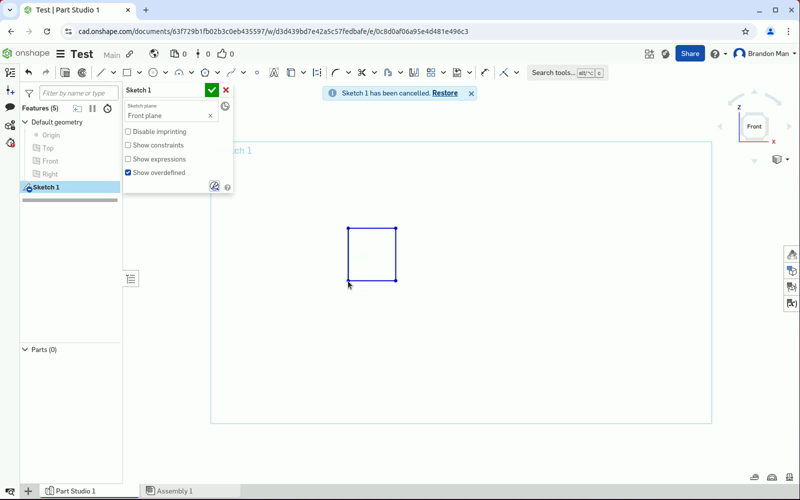
mouse_move(355, 255)
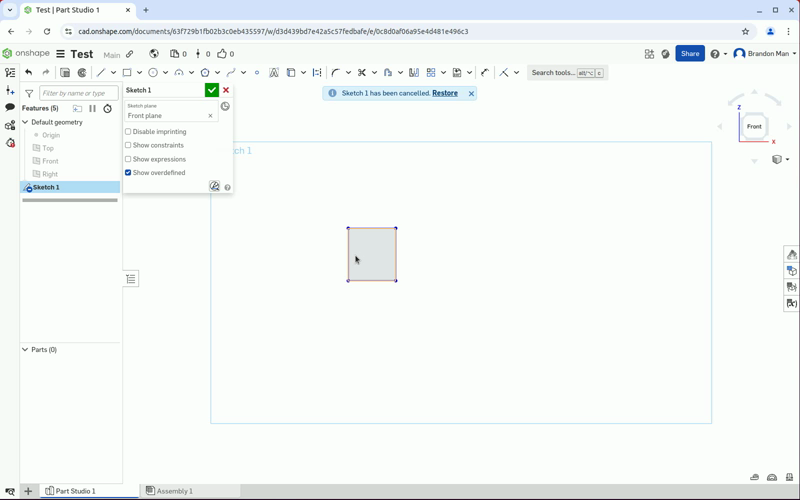
click(355, 255)
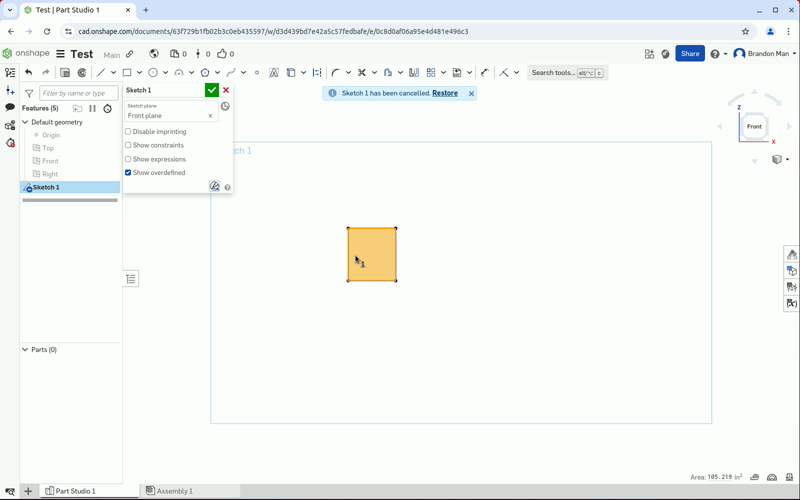
mouse_move(73, 352)
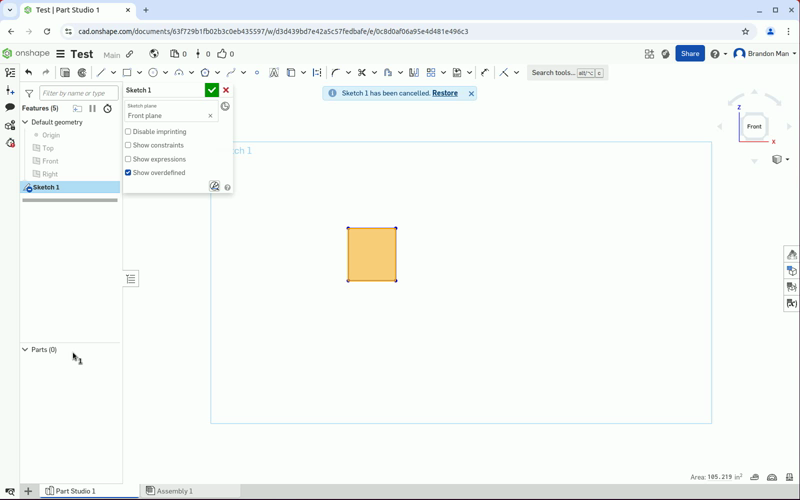
key(shift+y)
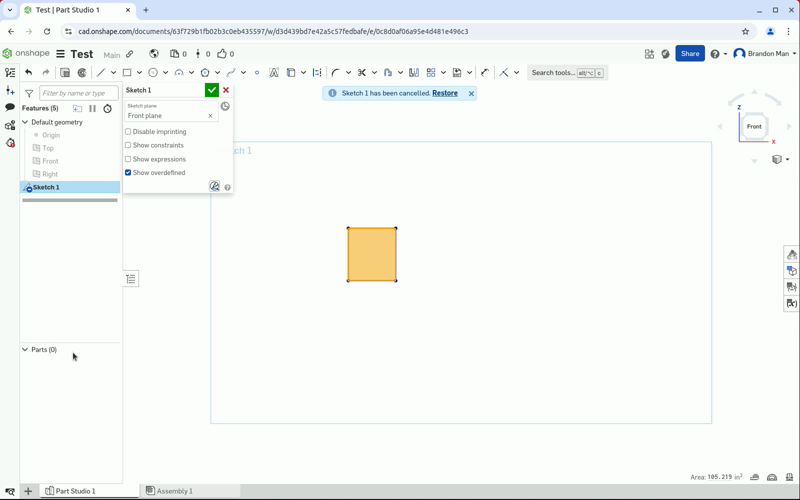
key(shift+e)
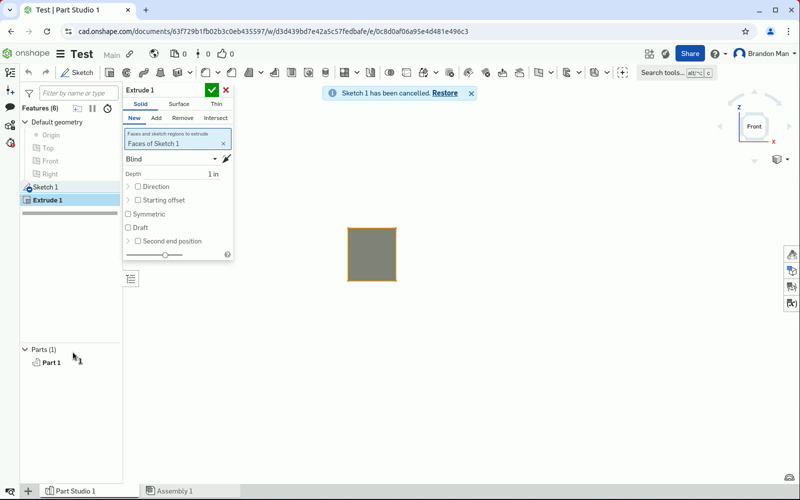
mouse_move(143, 106)
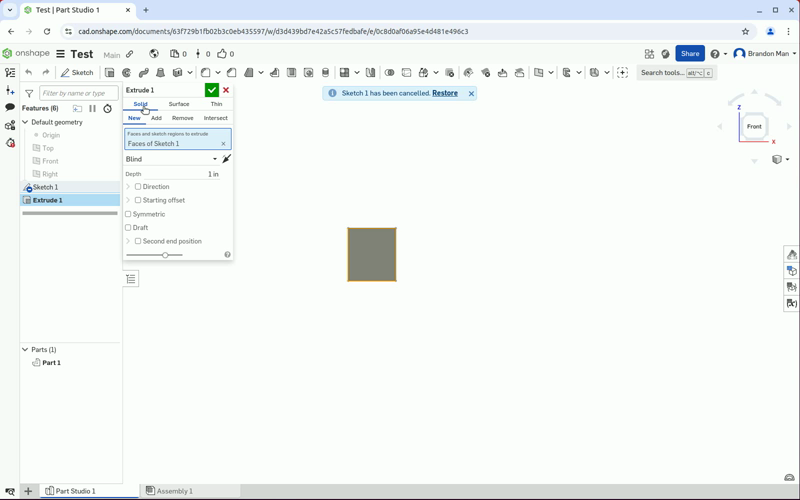
click(143, 106)
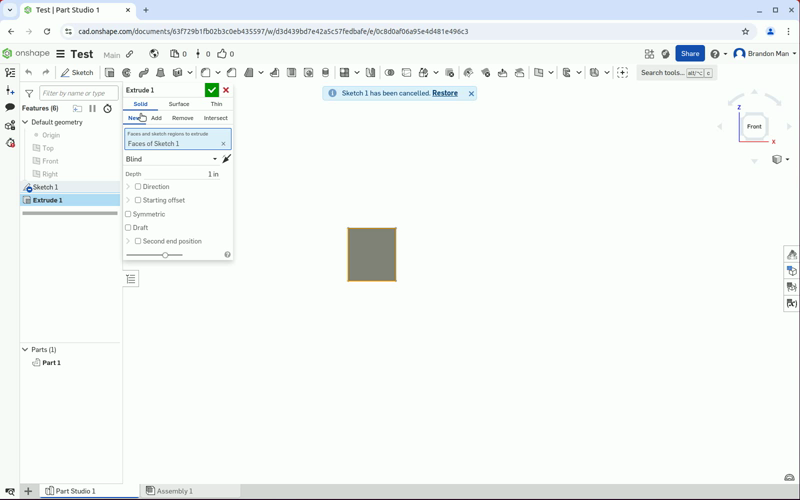
mouse_move(137, 120)
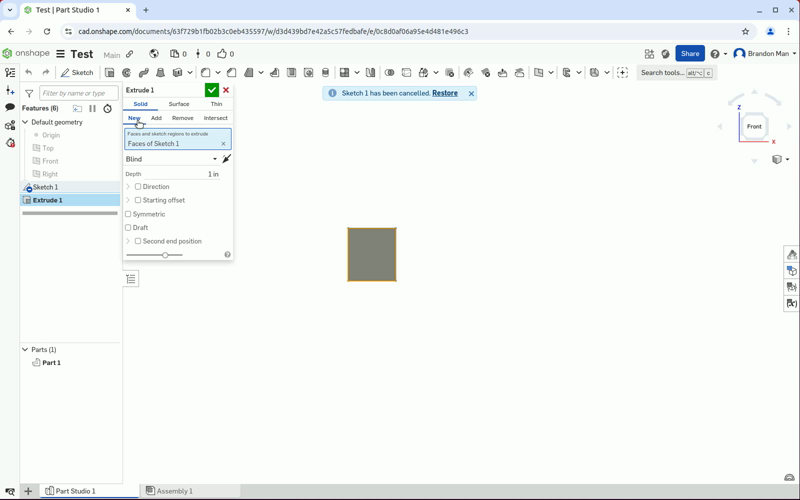
click(137, 120)
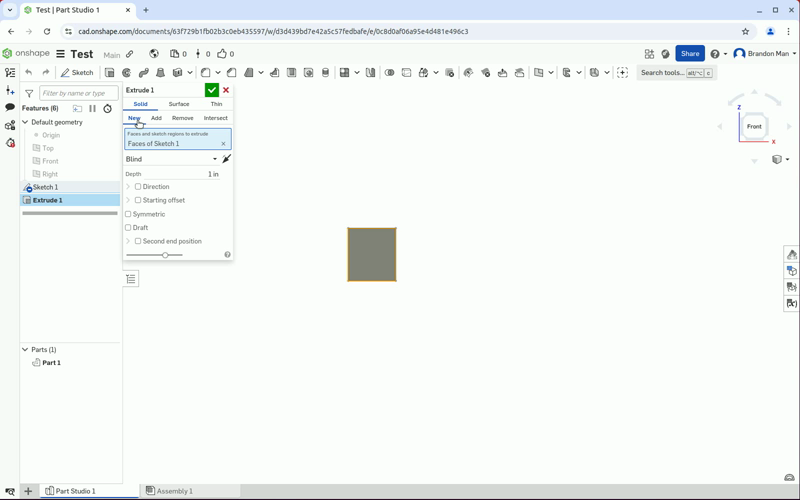
key(tab, 4)
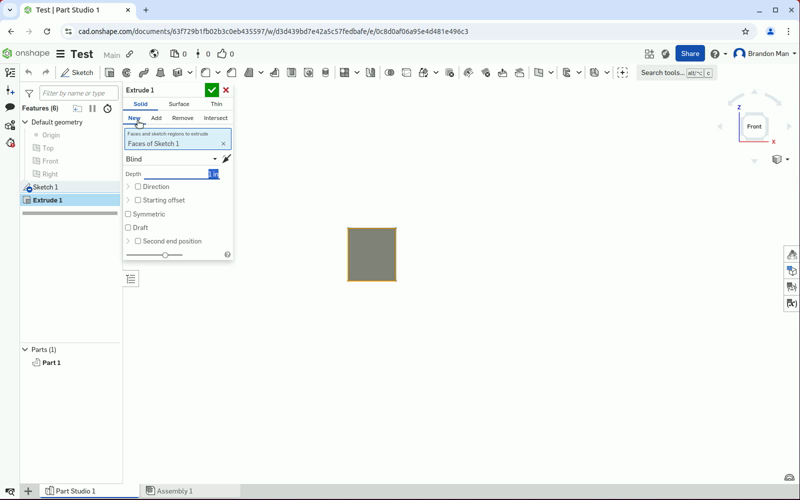
text(4.092)
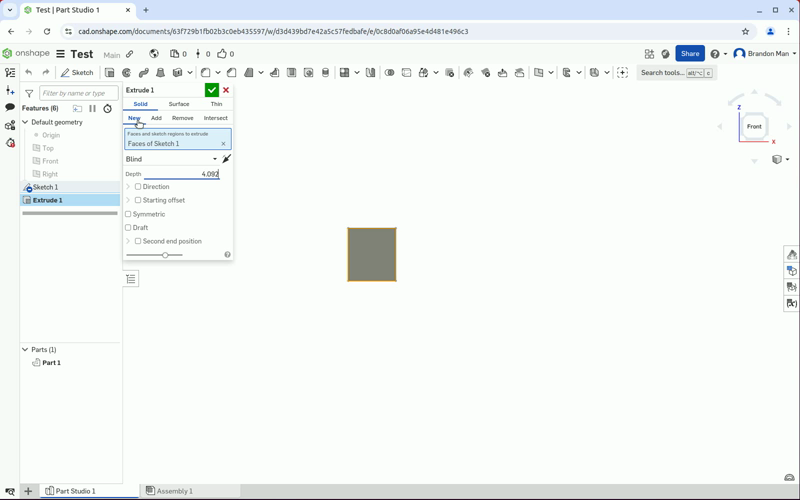
key(enter)
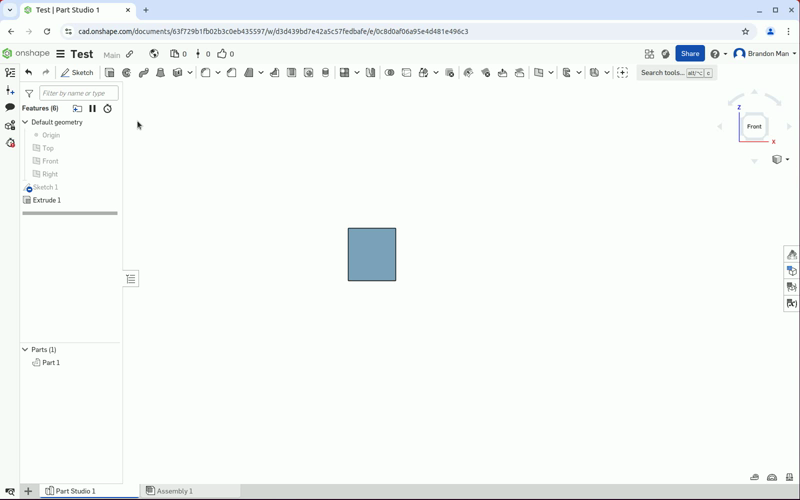
key(shift+h)
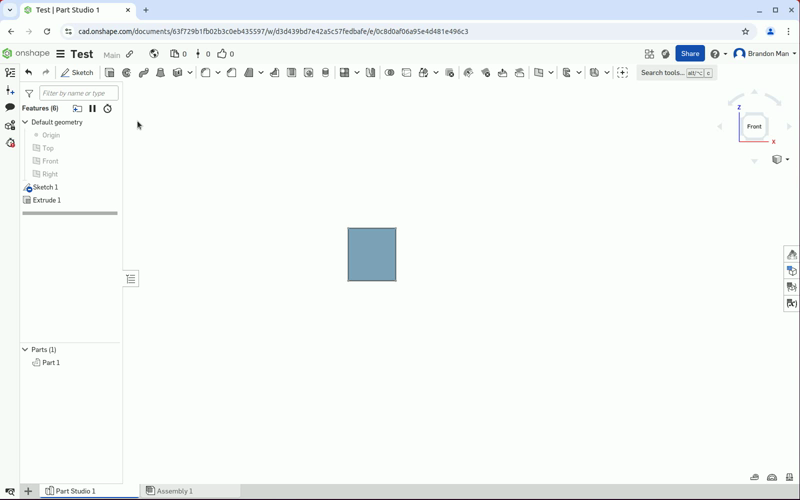
key(shift+h)
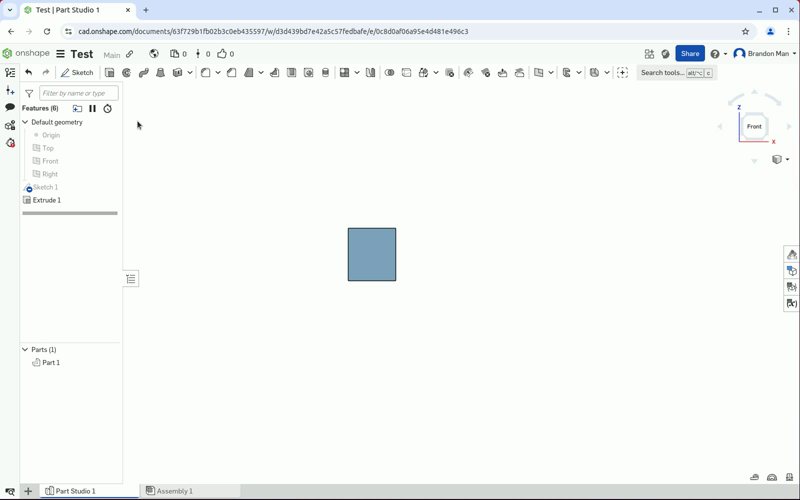
mouse_move(73, 189)
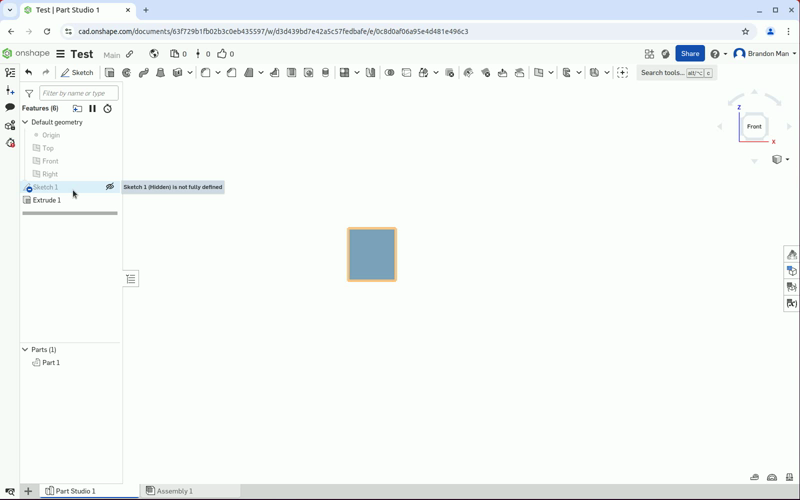
click(73, 189)
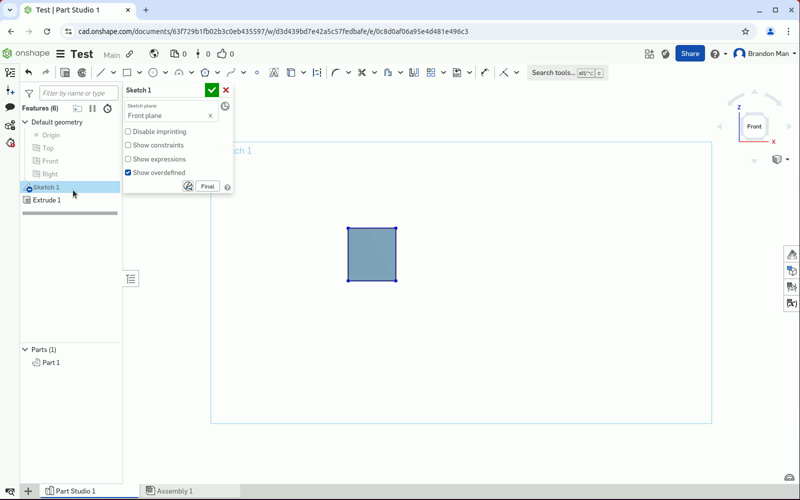
mouse_move(229, 92)
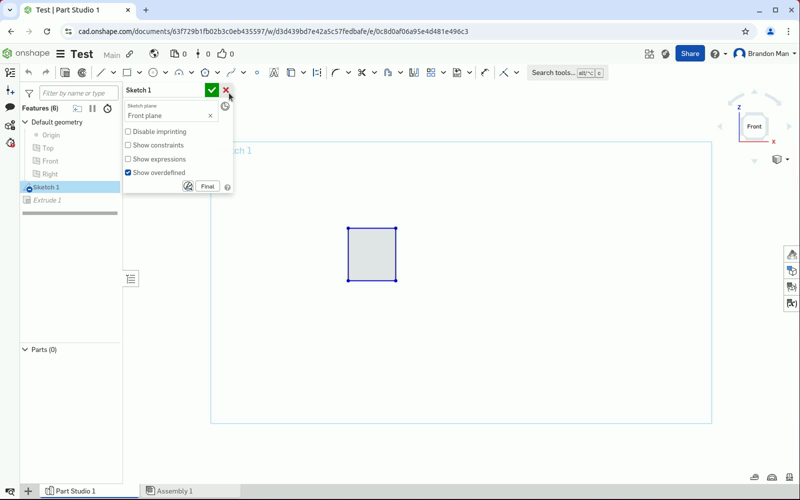
click(229, 92)
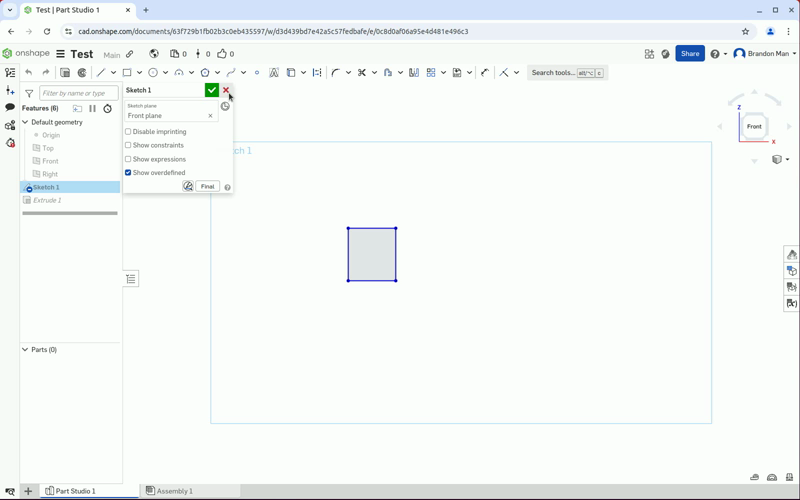
key(shift+s)
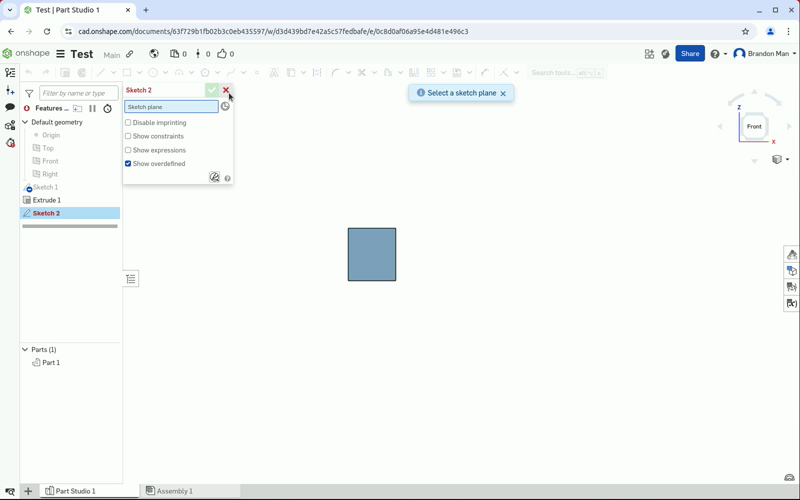
mouse_move(73, 163)
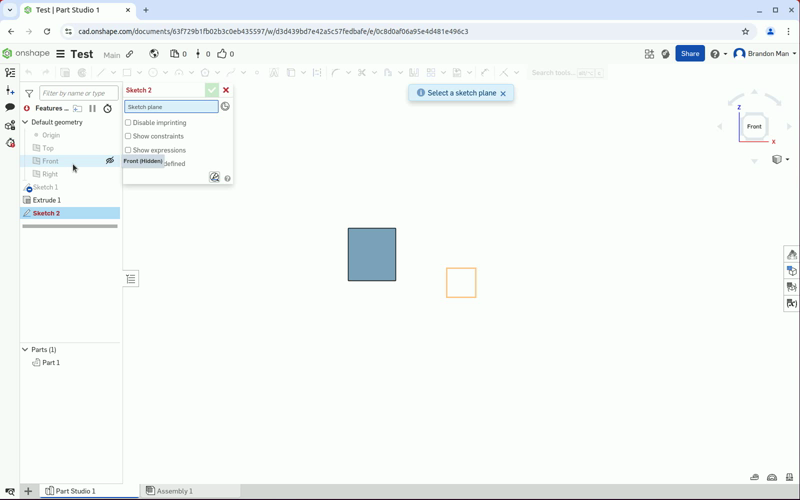
click(73, 163)
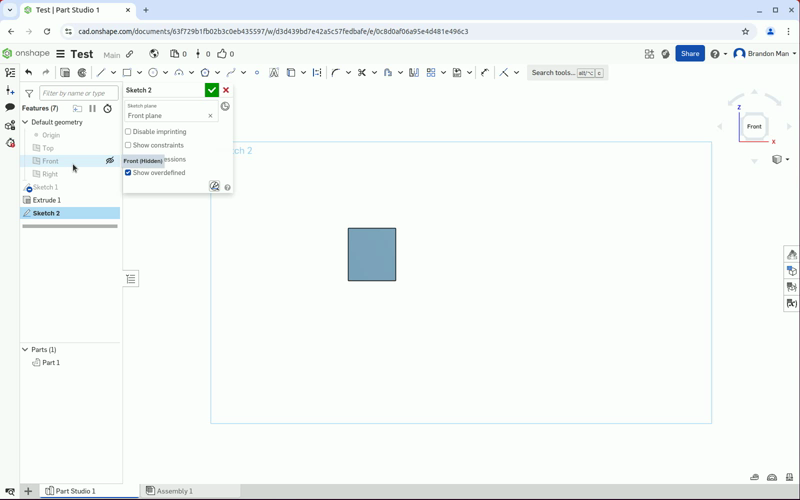
mouse_move(73, 352)
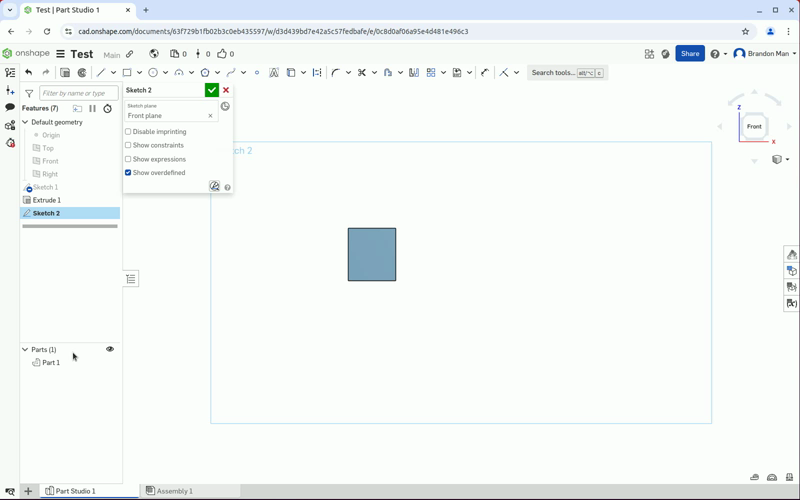
key(y)
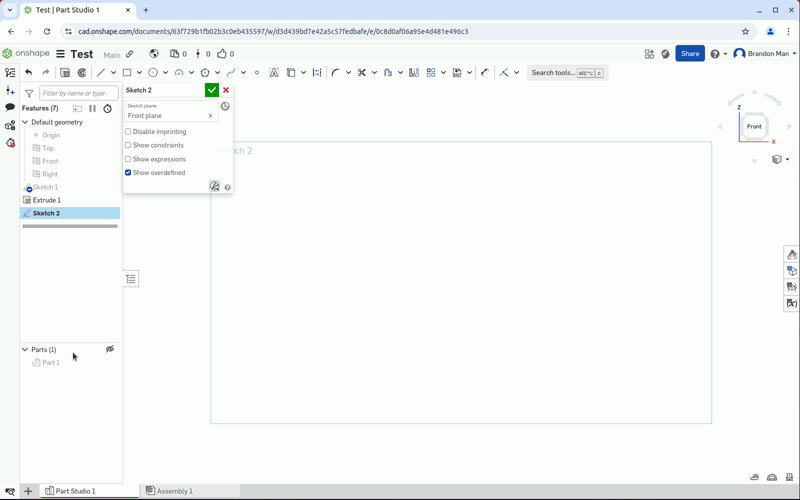
key(l)
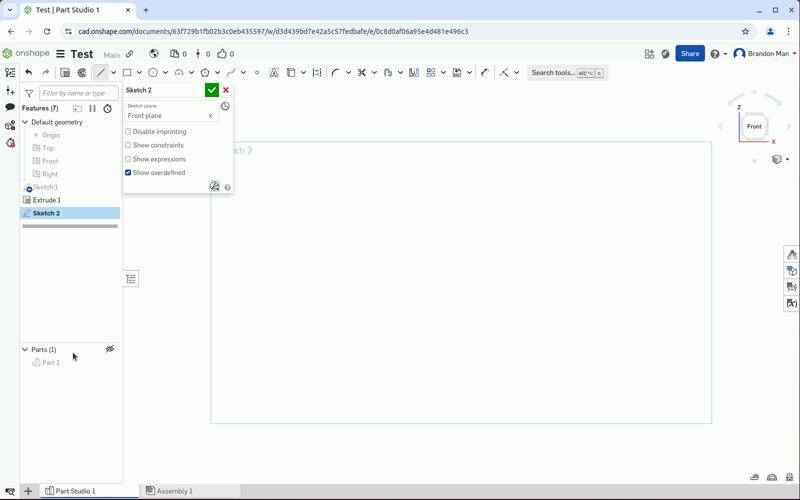
key_down(shift)
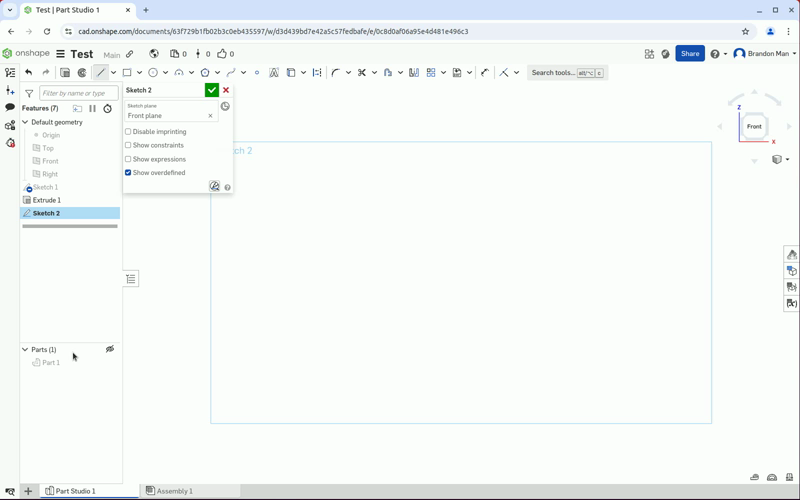
mouse_move(458, 253)
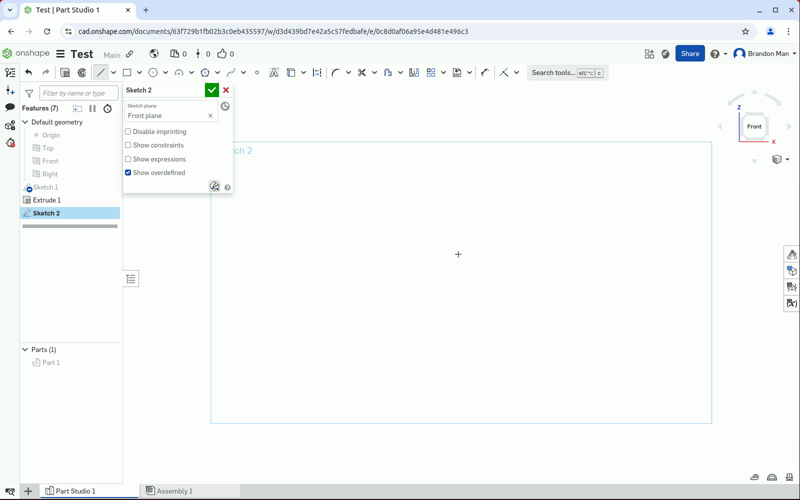
click(458, 253)
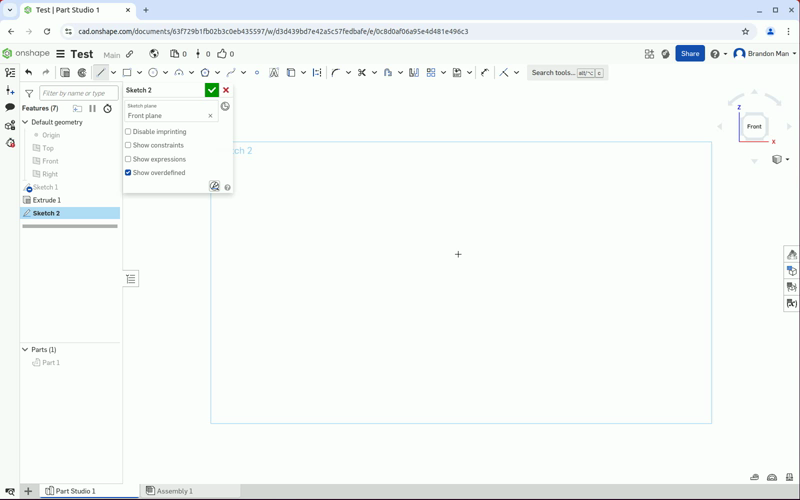
key_up(shift)
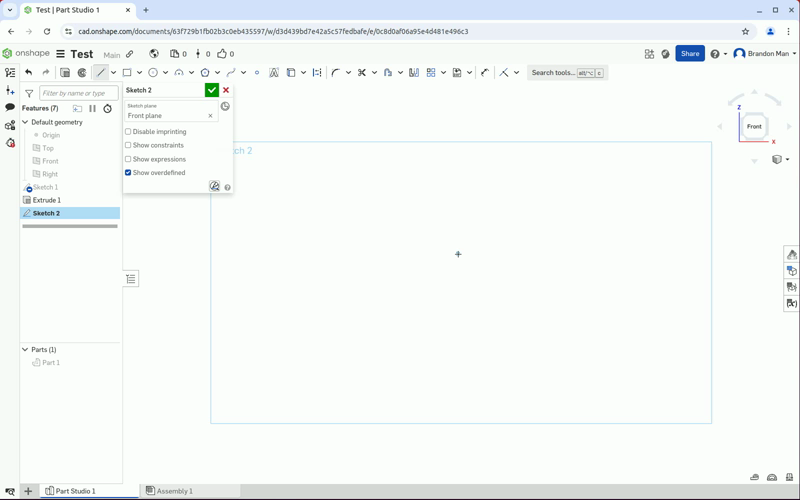
key_down(shift)
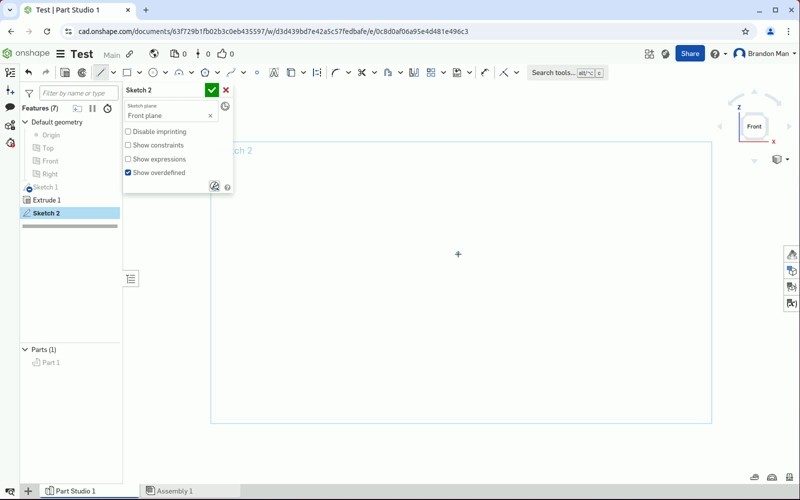
mouse_move(488, 253)
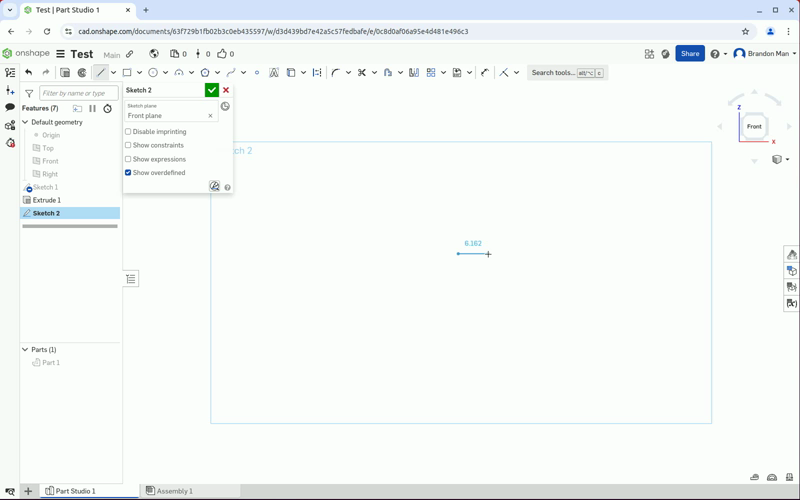
mouse_move(500, 253)
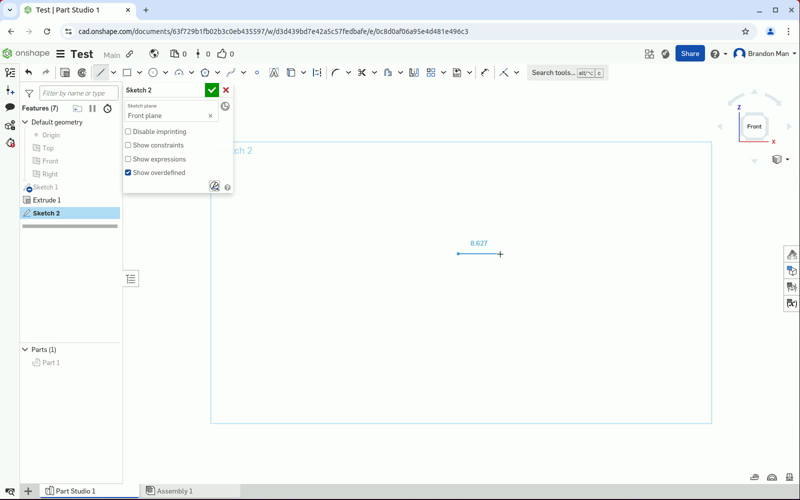
click(500, 253)
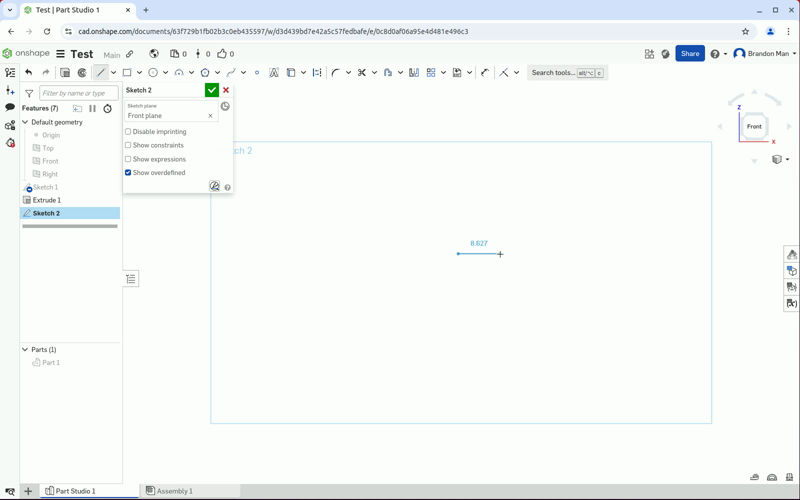
key_up(shift)
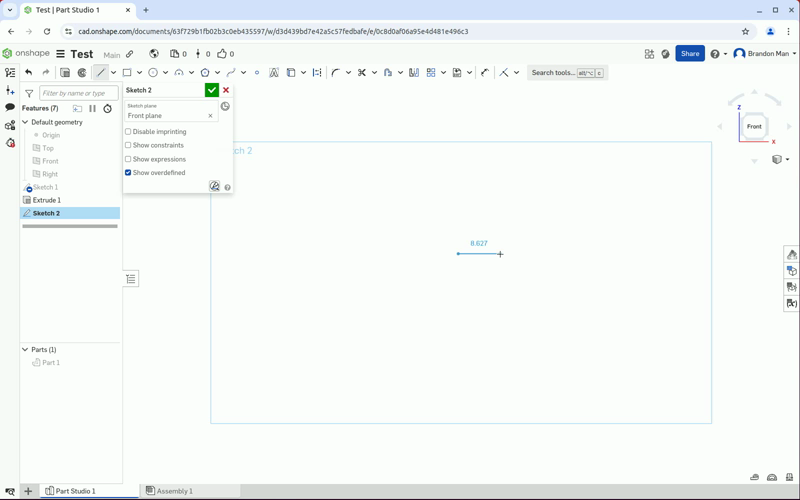
key_down(shift)
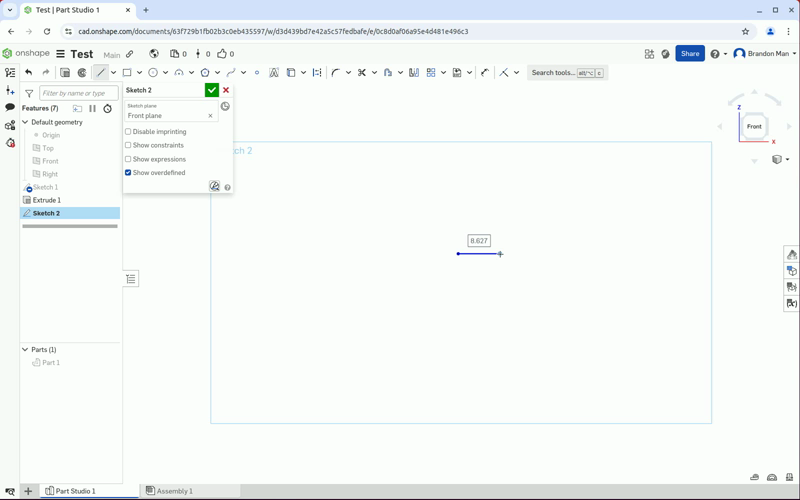
mouse_move(530, 253)
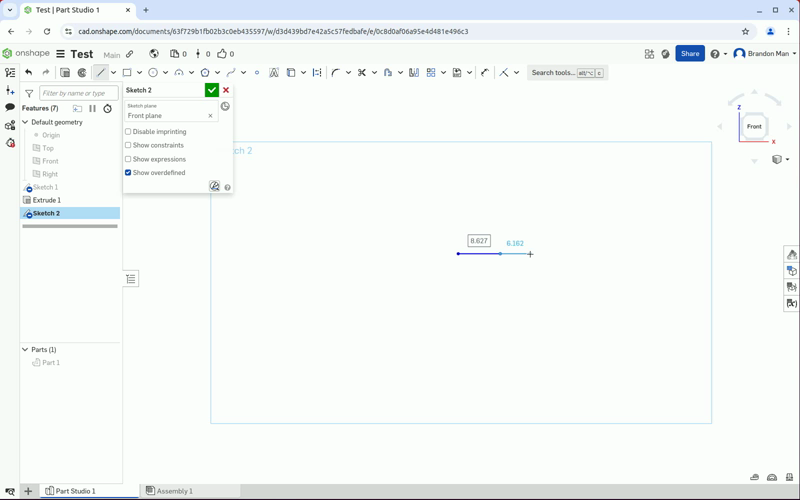
mouse_move(500, 202)
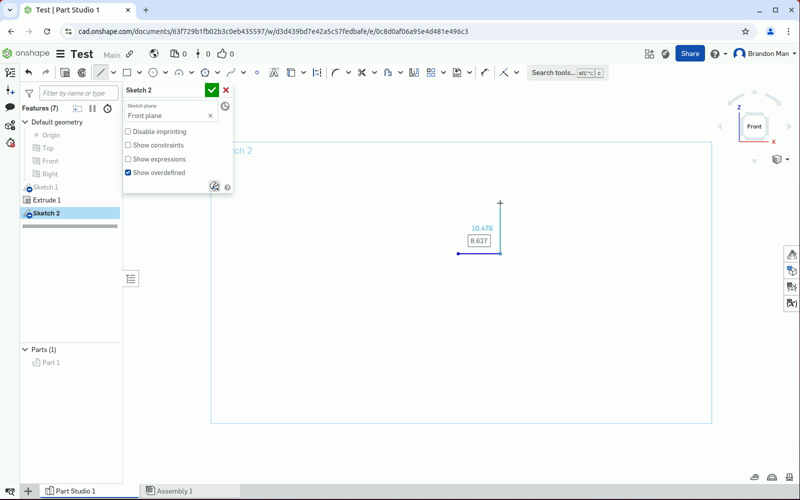
click(500, 202)
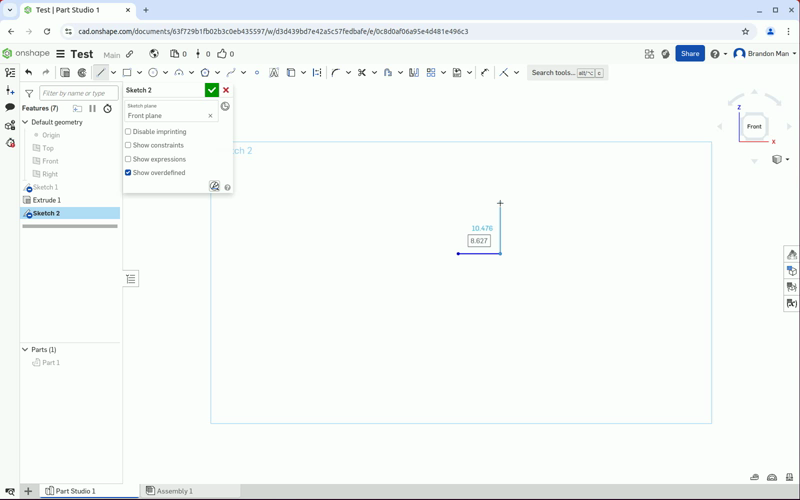
key_up(shift)
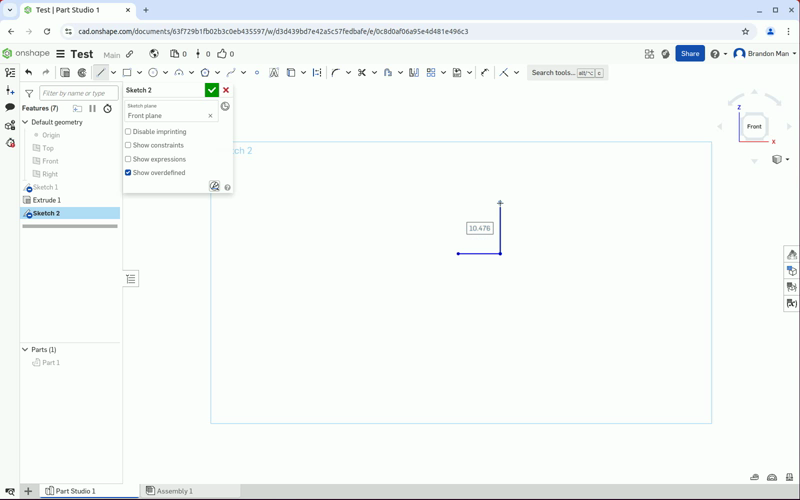
key_down(shift)
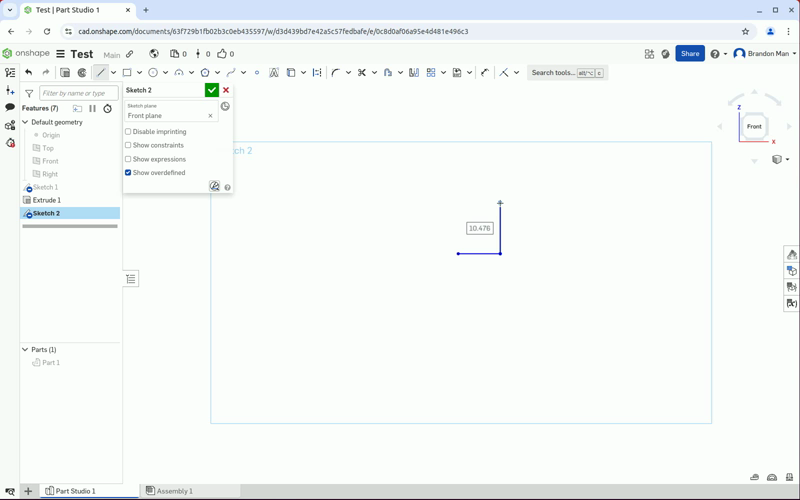
mouse_move(530, 202)
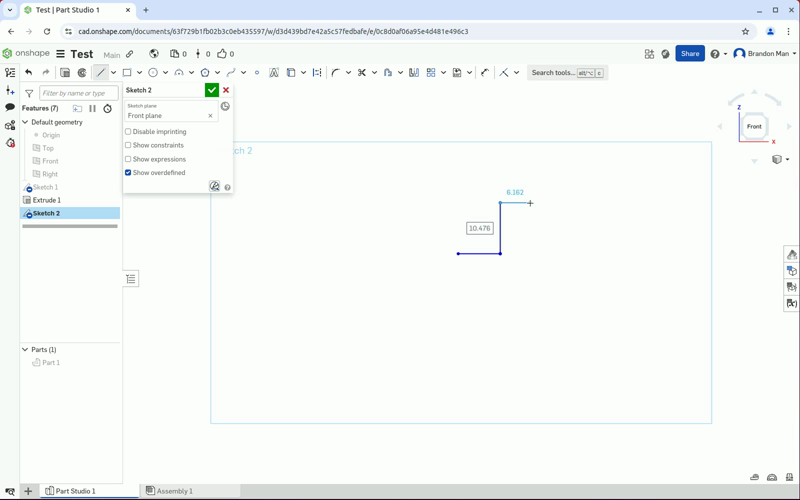
mouse_move(458, 202)
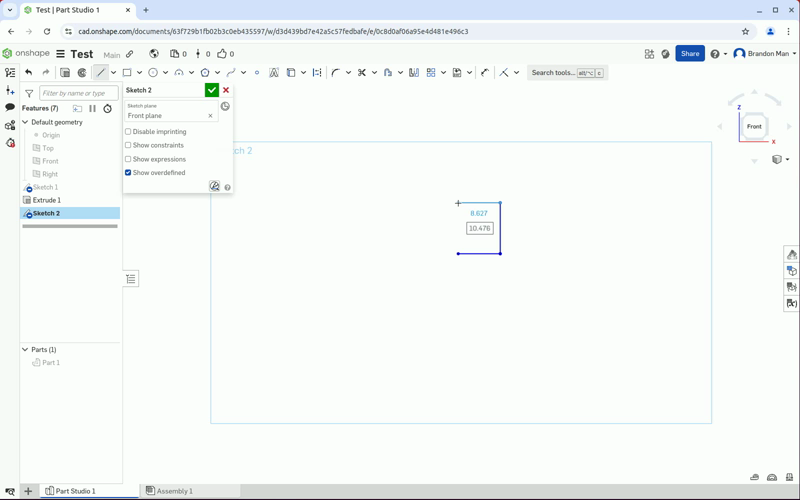
click(458, 202)
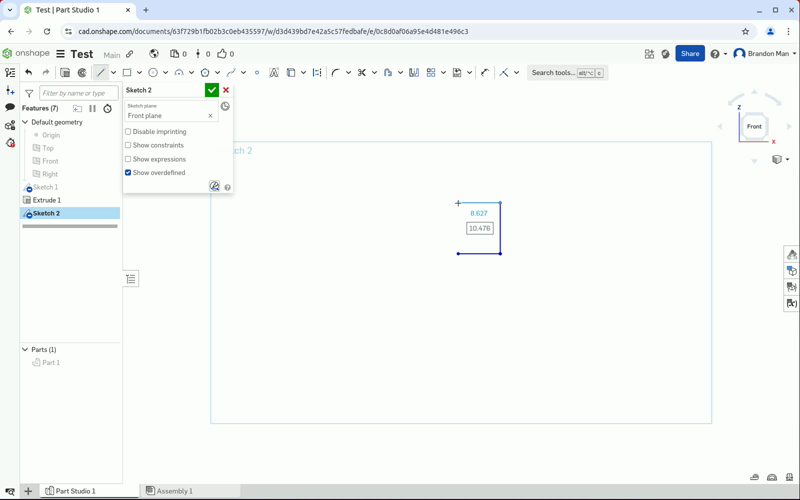
key_up(shift)
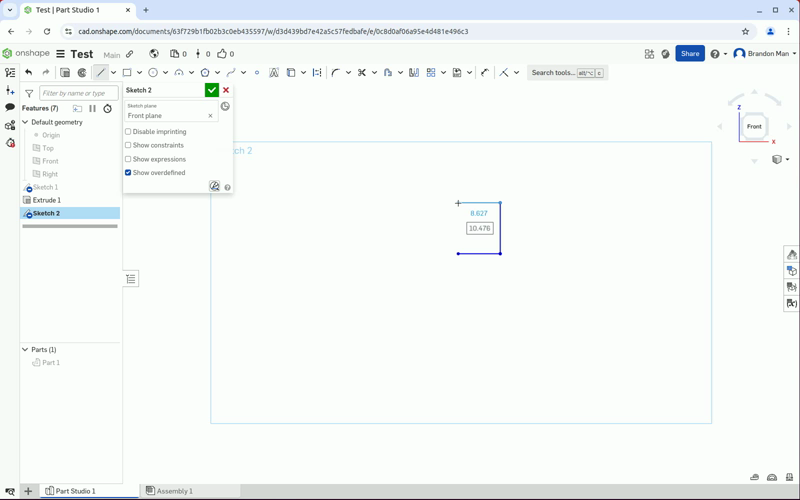
mouse_move(488, 202)
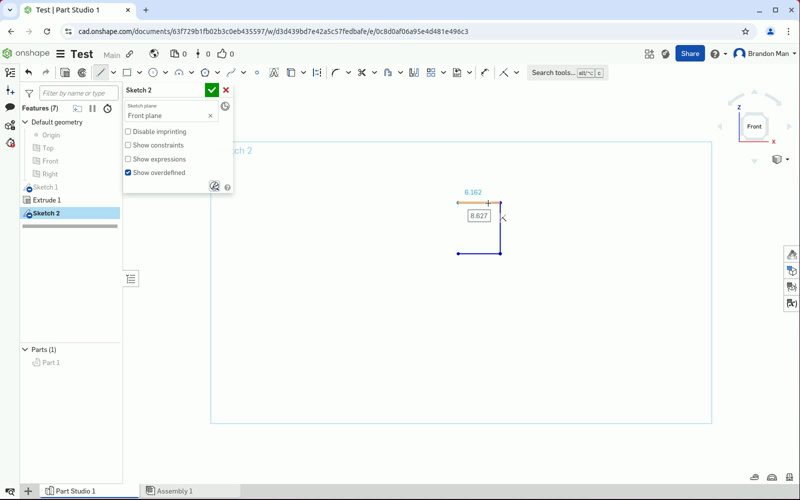
key_down(shift)
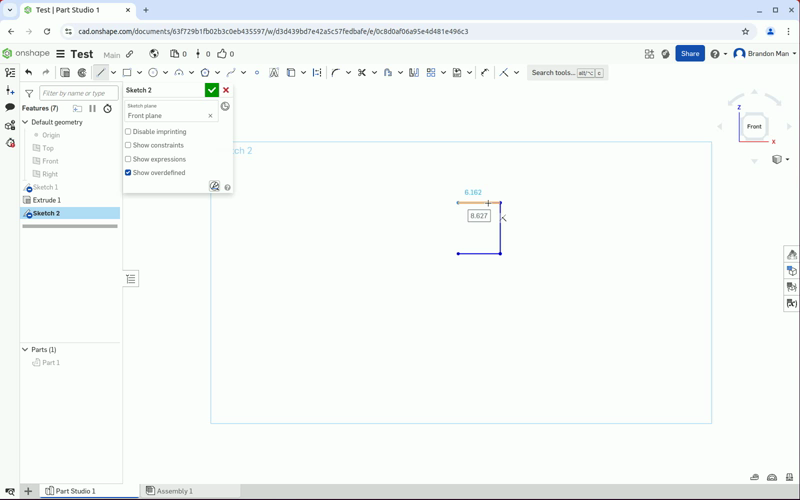
mouse_move(458, 253)
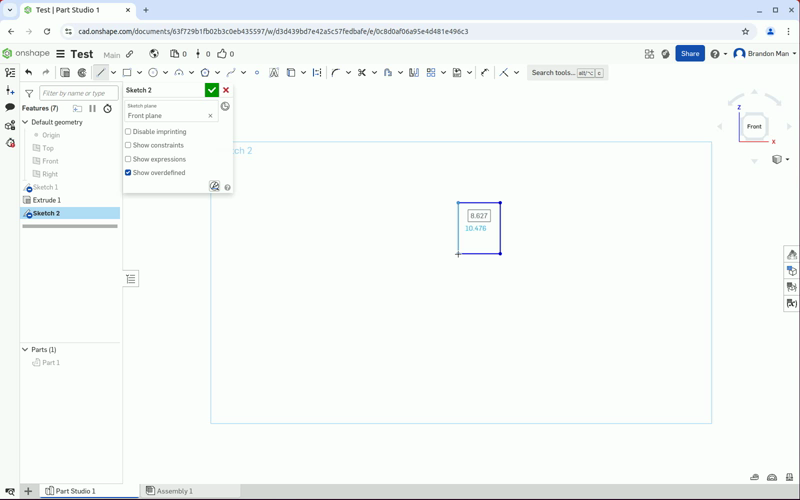
key_up(shift)
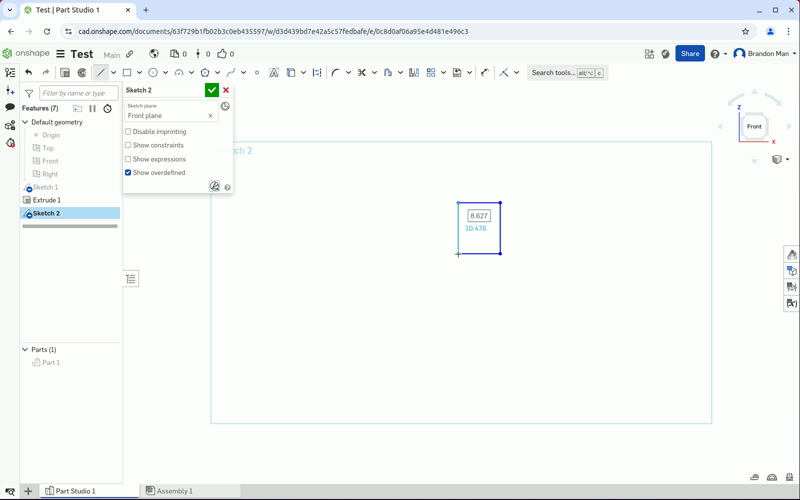
click(458, 253)
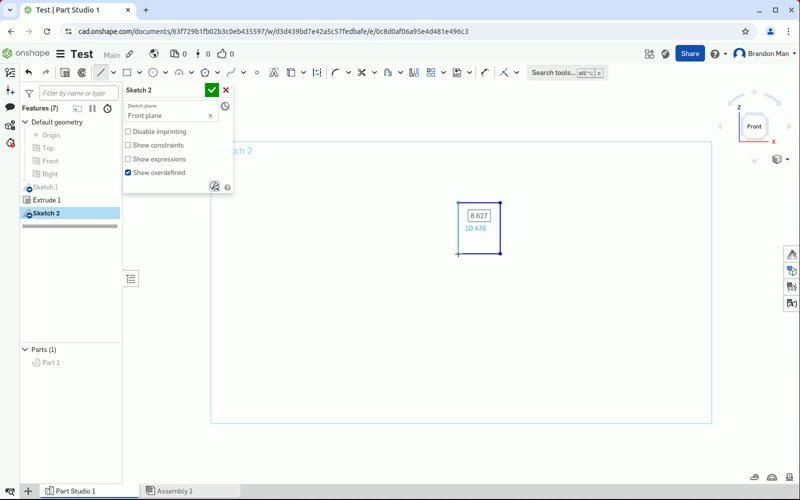
key(esc)
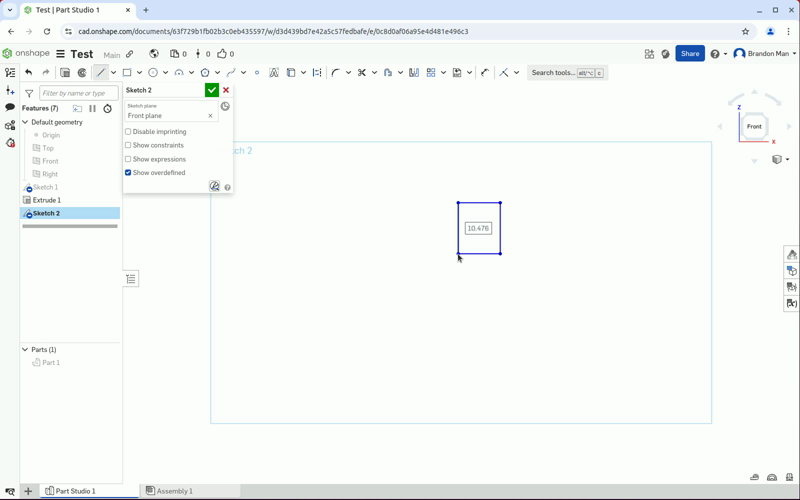
mouse_move(471, 214)
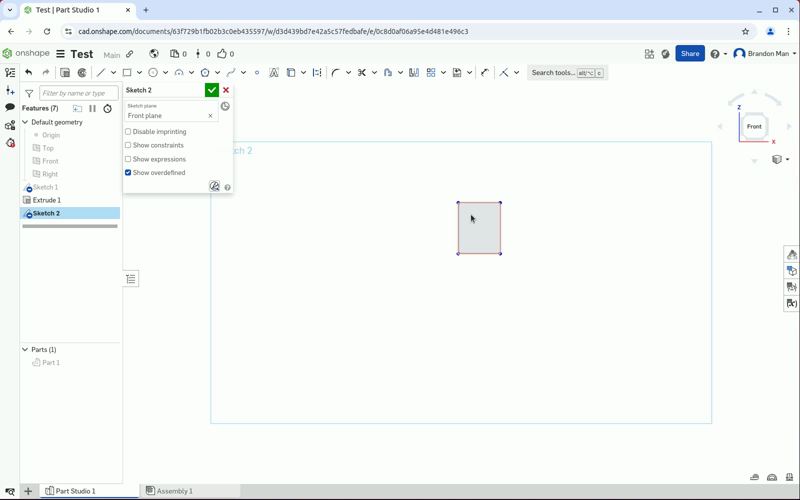
click(471, 214)
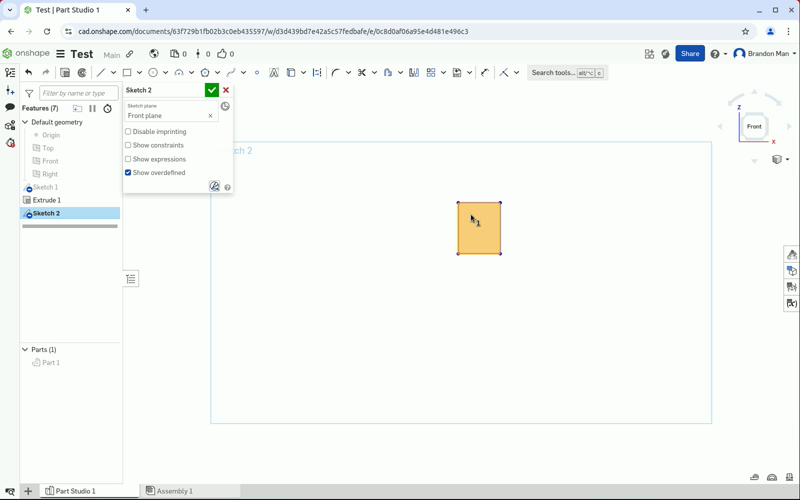
mouse_move(73, 352)
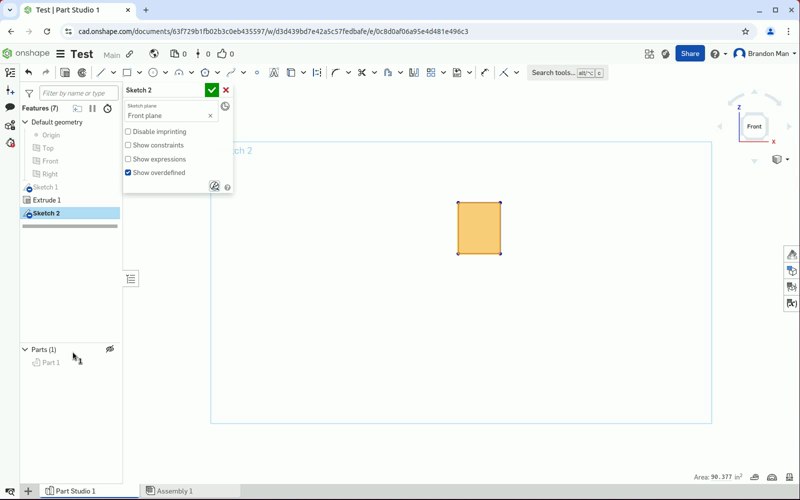
key(shift+y)
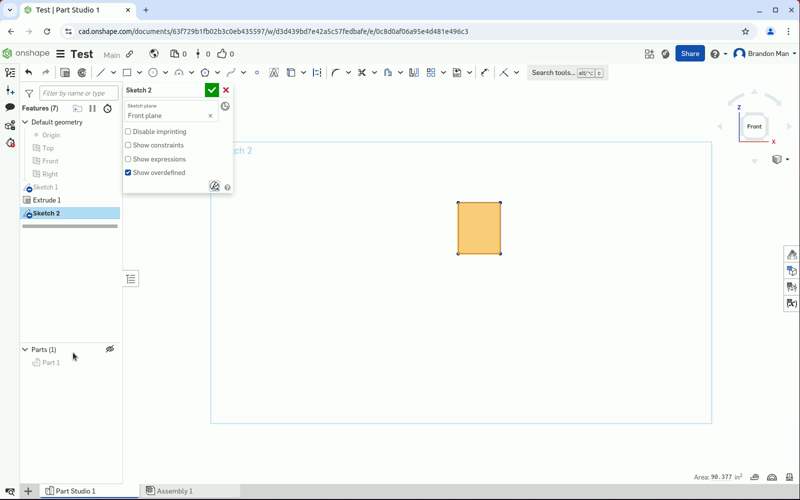
key(shift+e)
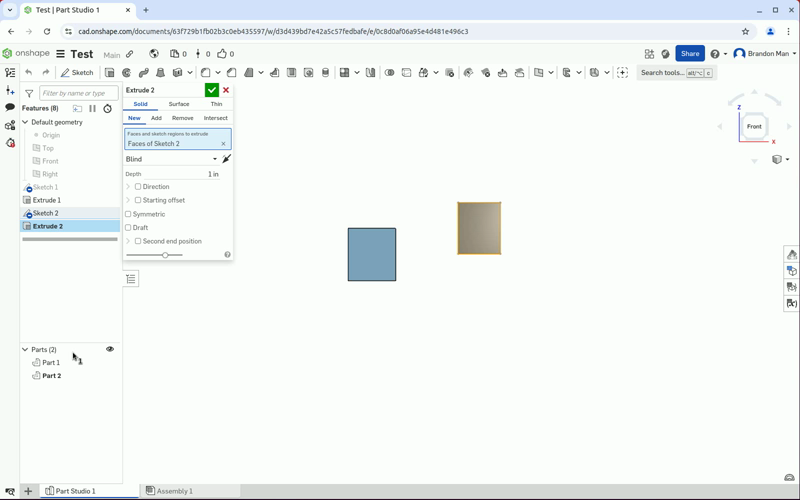
mouse_move(143, 106)
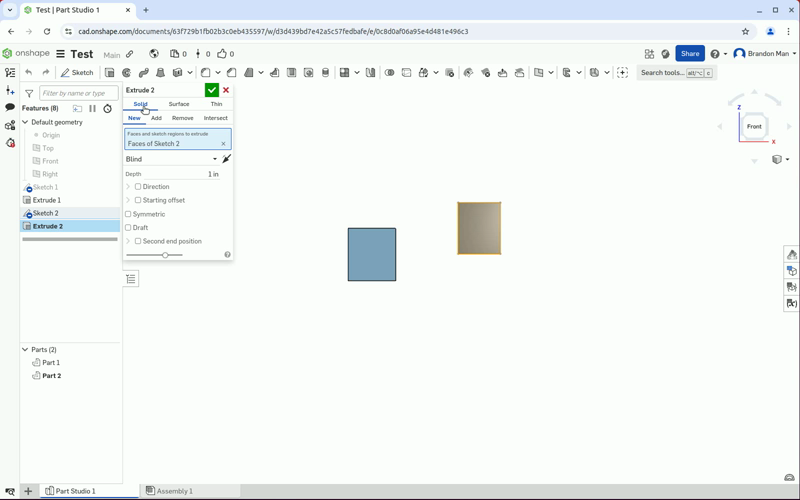
click(143, 106)
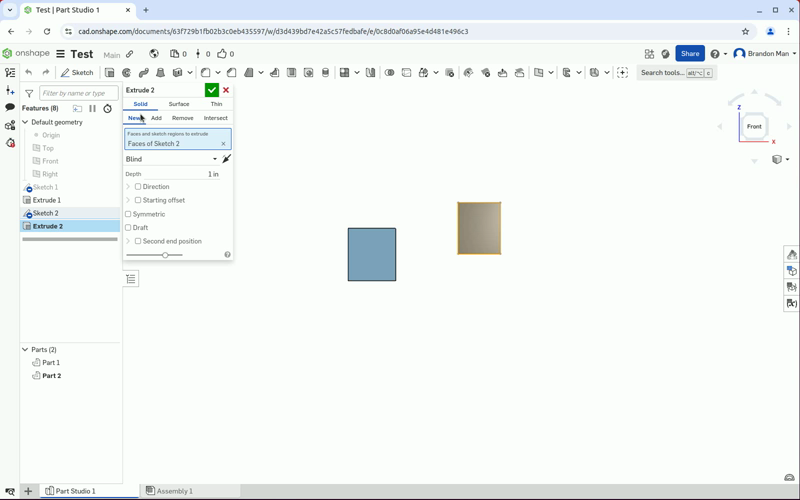
mouse_move(137, 120)
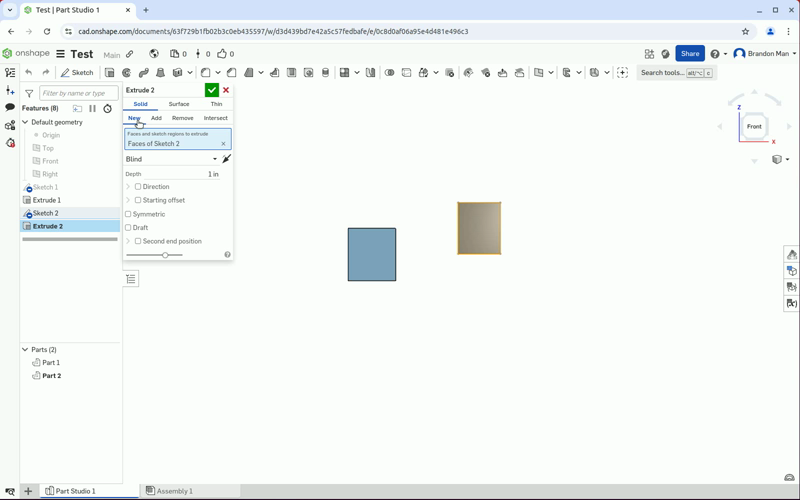
click(137, 120)
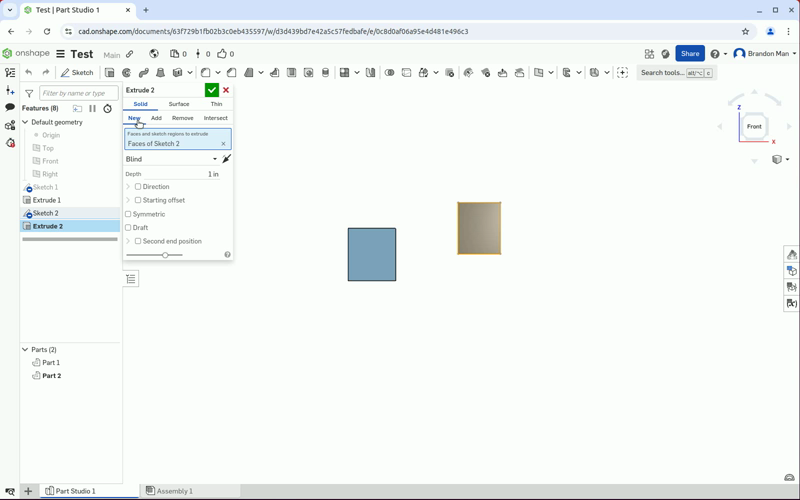
key(tab, 4)
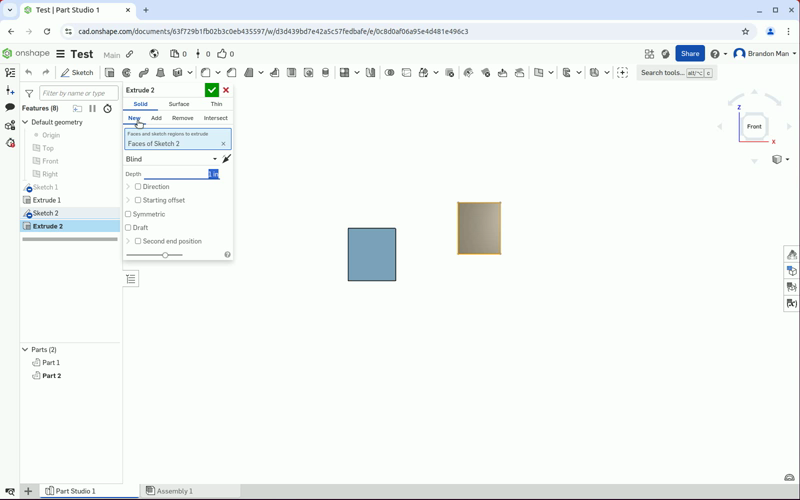
text(4.092)
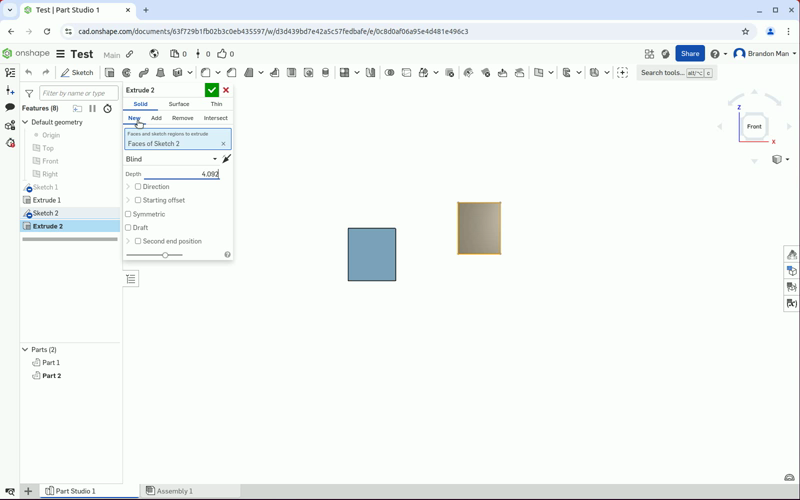
key(enter)
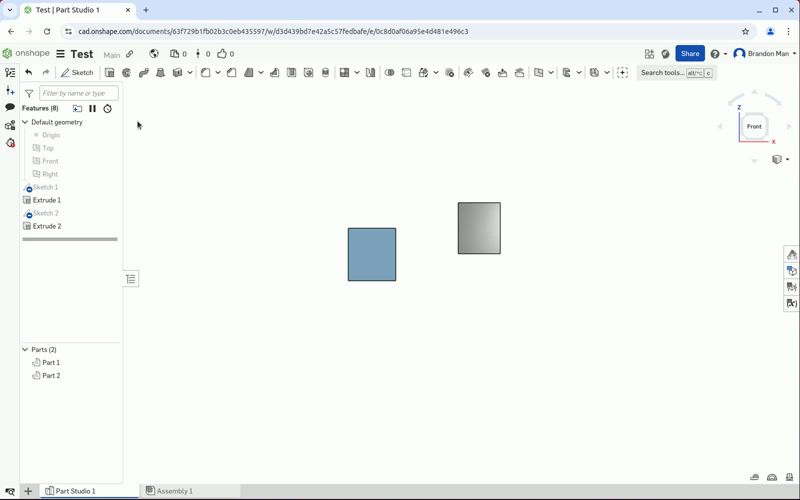
key(shift+h)
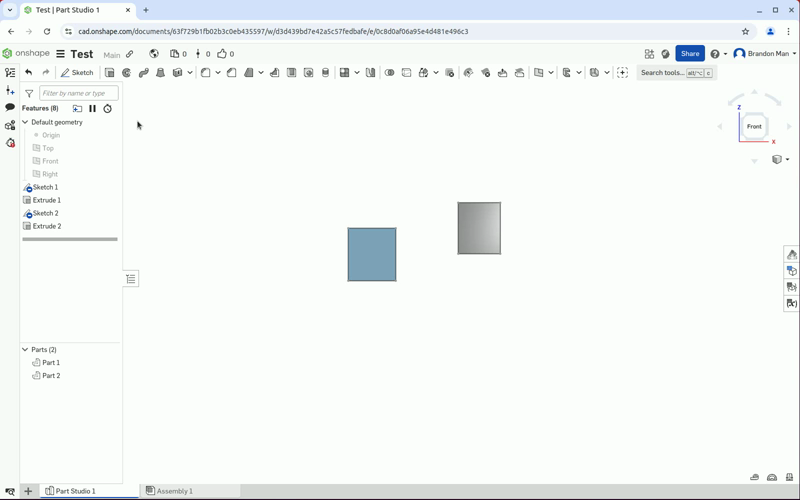
key(shift+h)
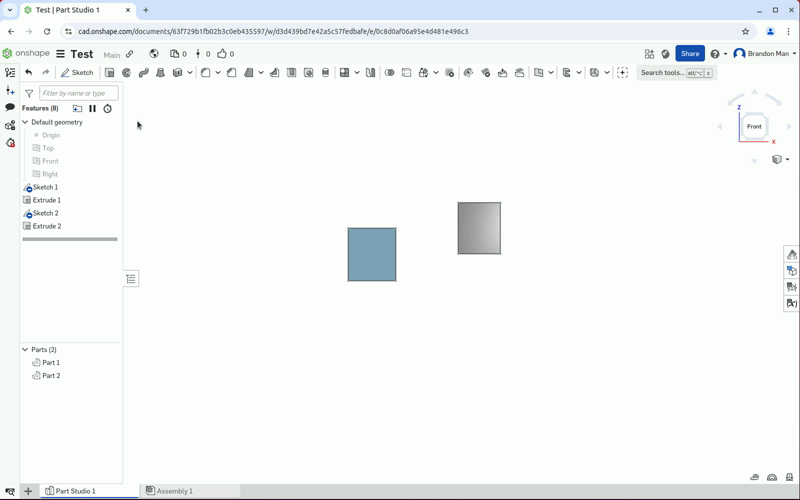
key(shift+7)
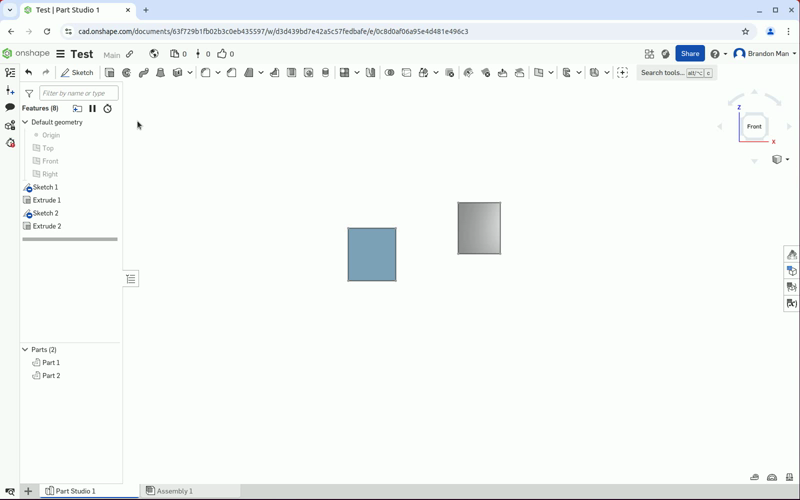
key(left, 2)
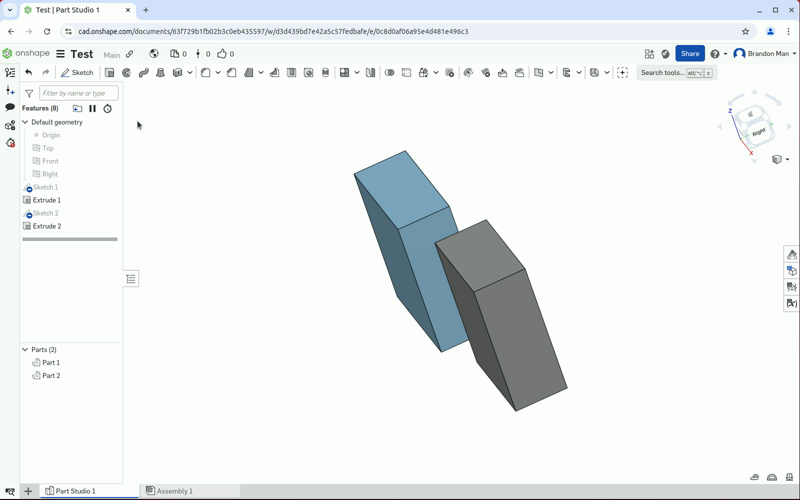
key(down, 2)
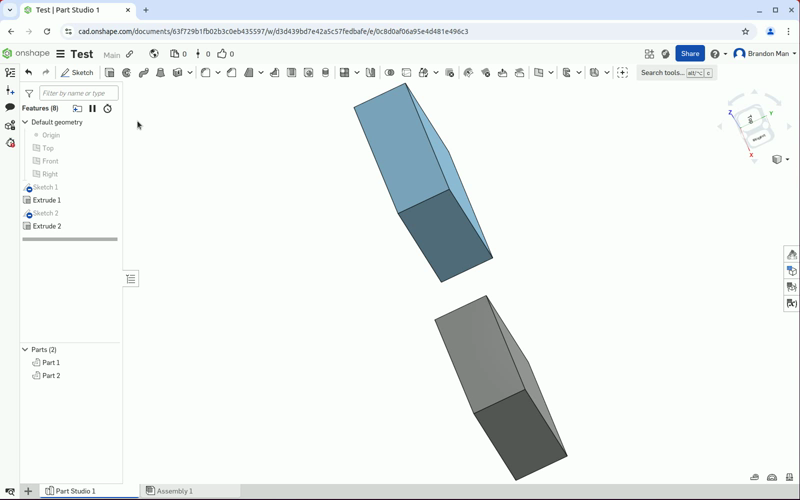
key(up, 2)
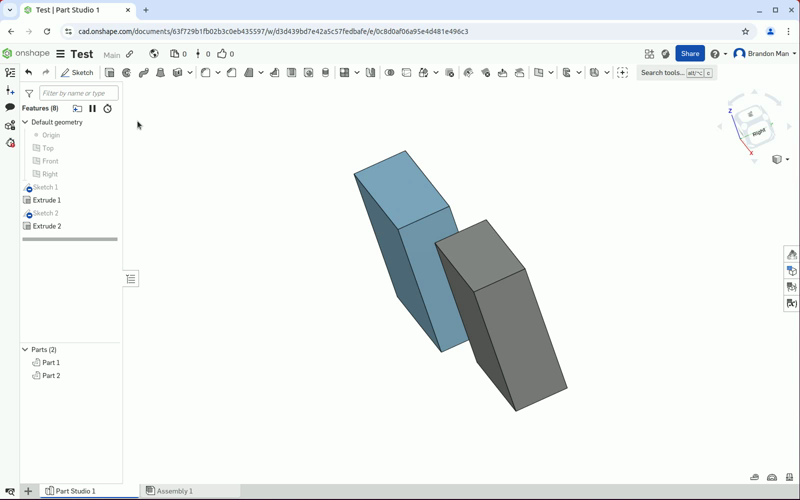
key(right, 2)
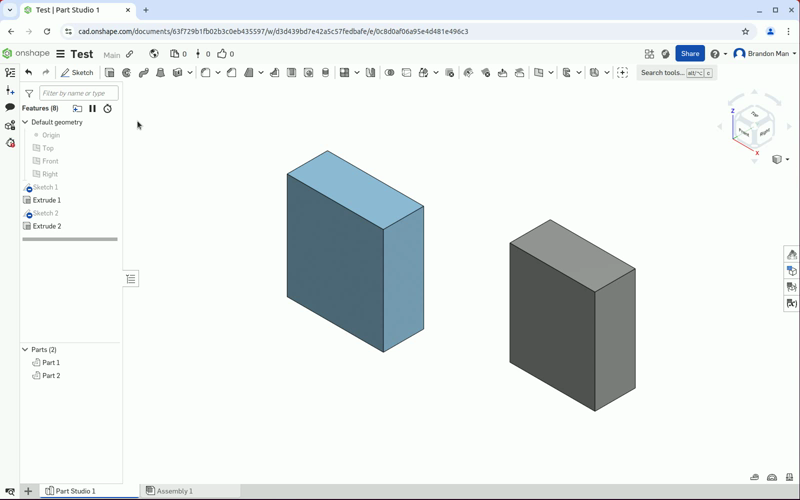
mouse_move(73, 189)
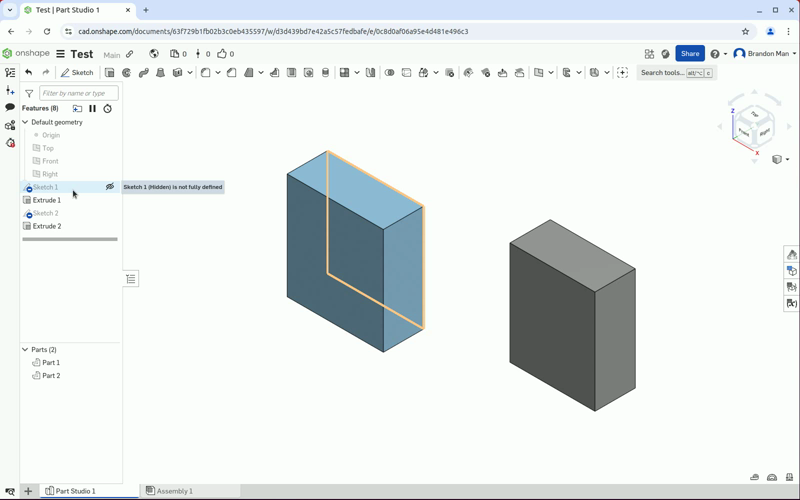
click(73, 189)